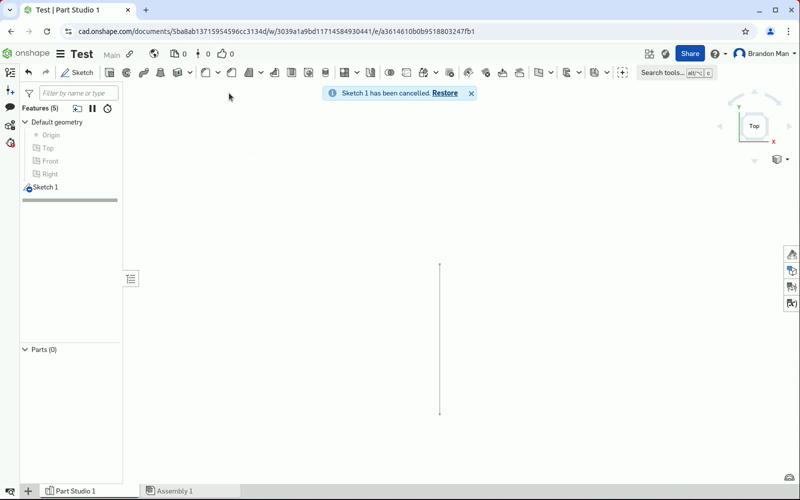
key(shift+h)
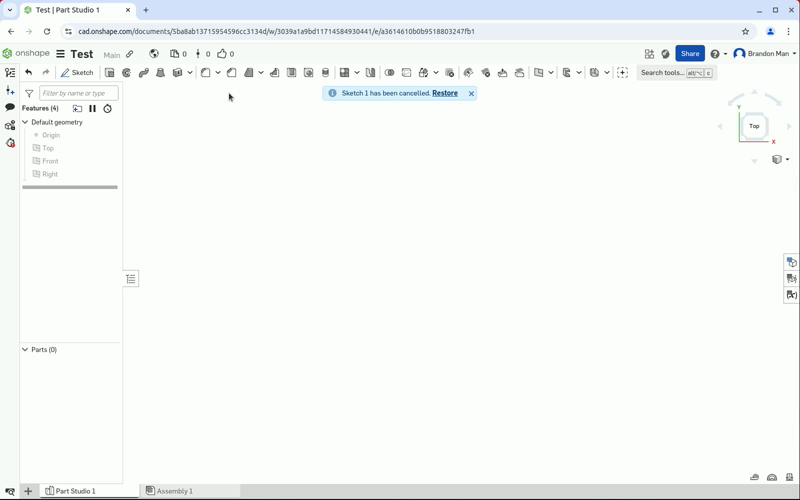
mouse_move(73, 352)
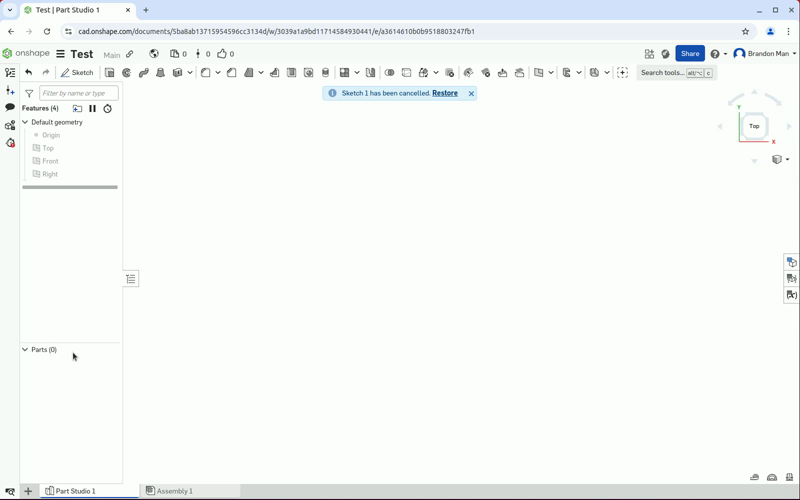
key(y)
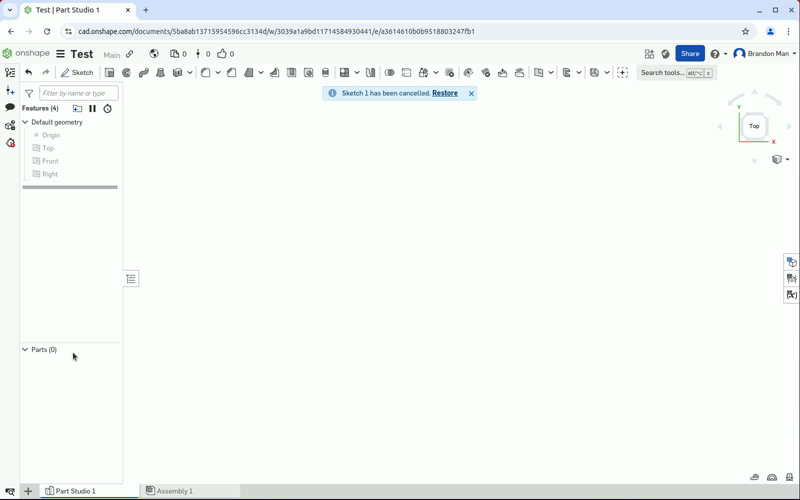
key(shift+p)
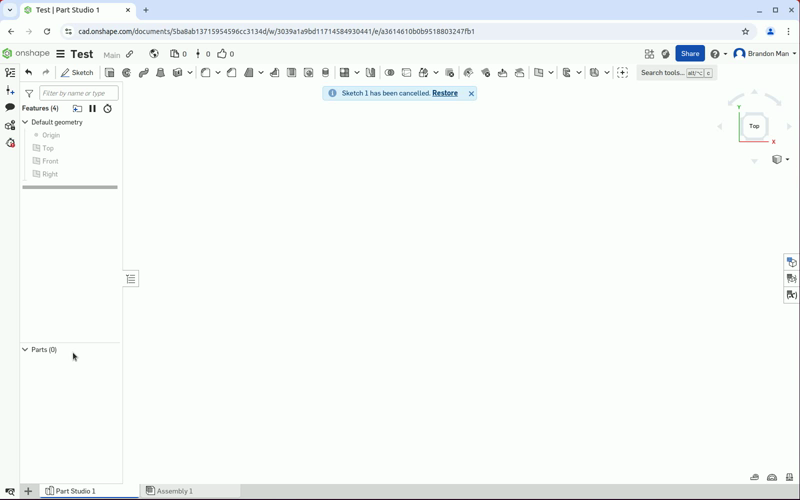
key(space)
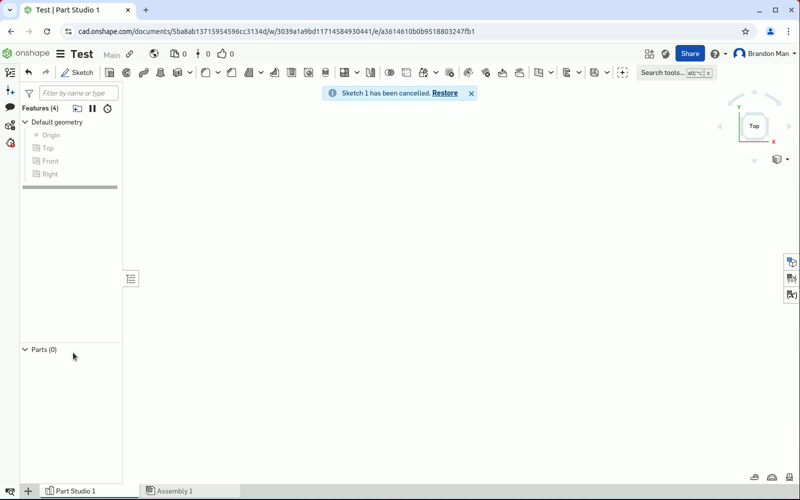
key_down(shift)
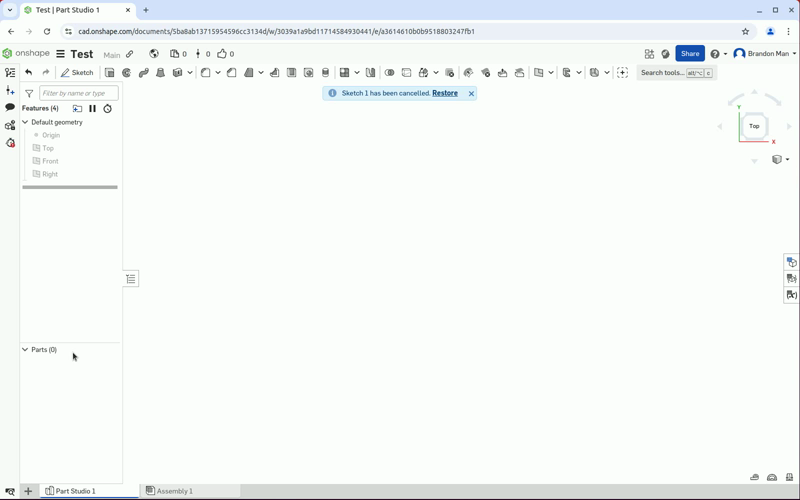
key(up)
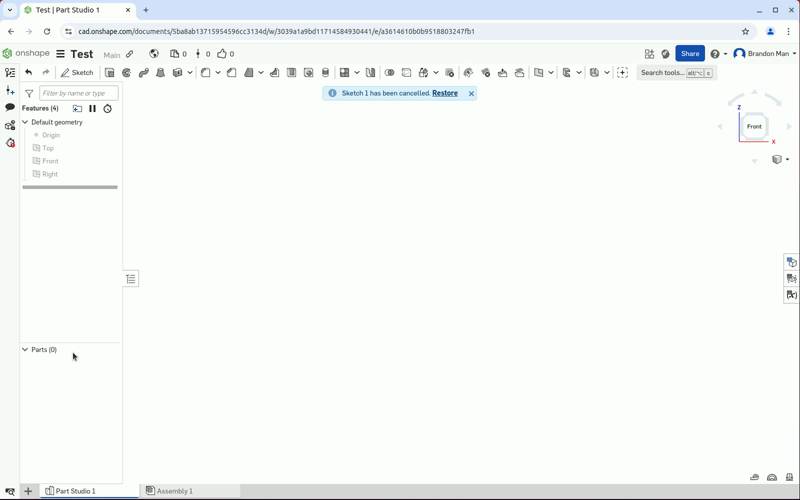
key_up(shift)
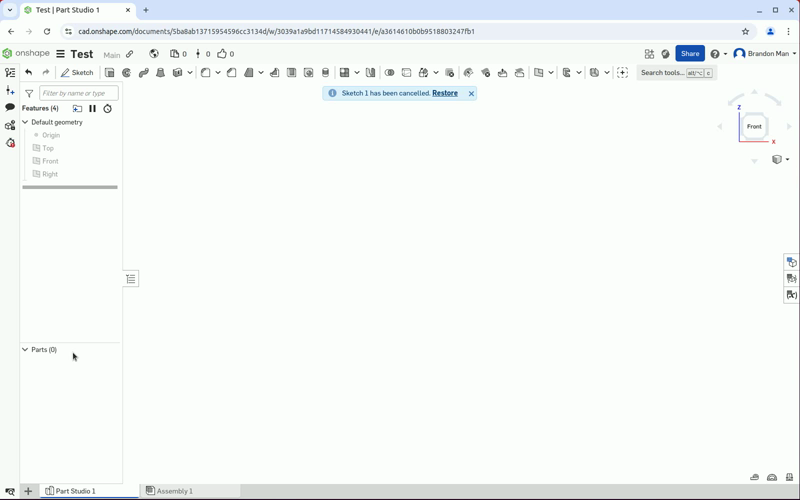
mouse_move(73, 352)
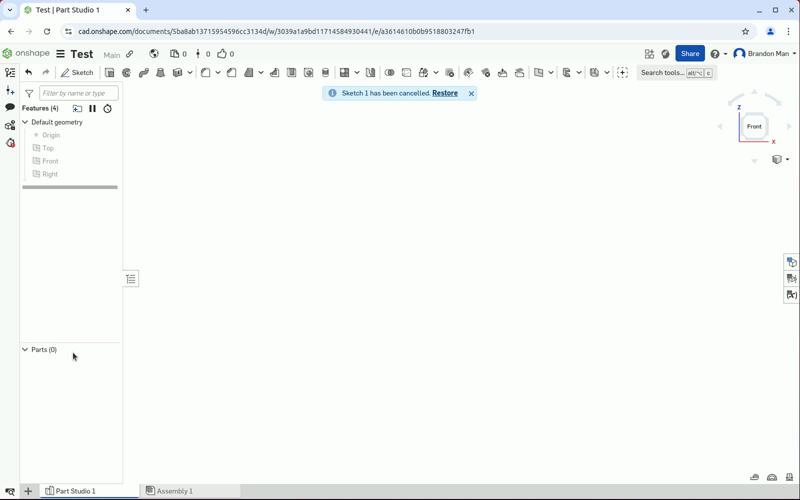
key(shift+y)
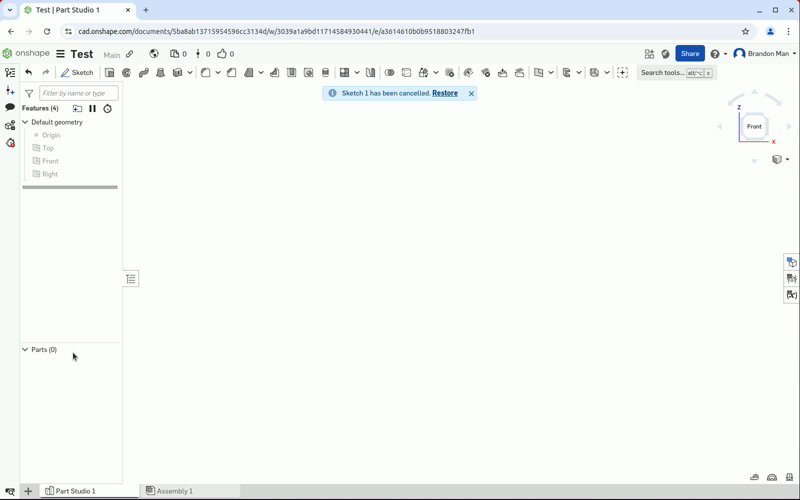
key(shift+s)
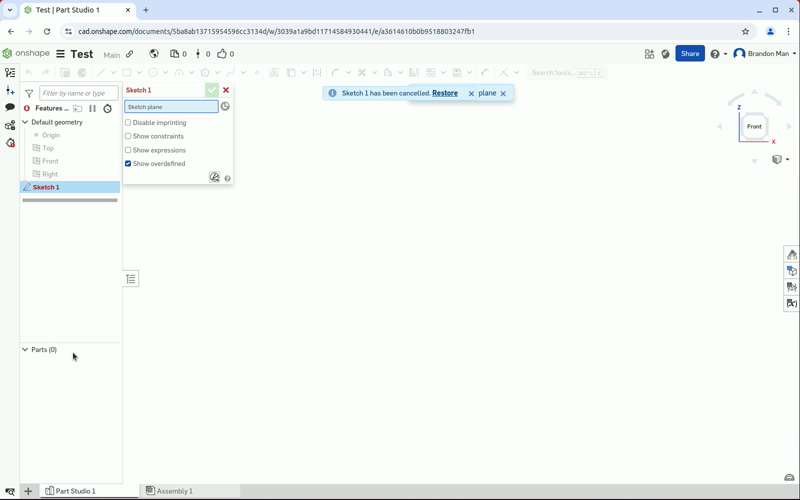
mouse_move(73, 163)
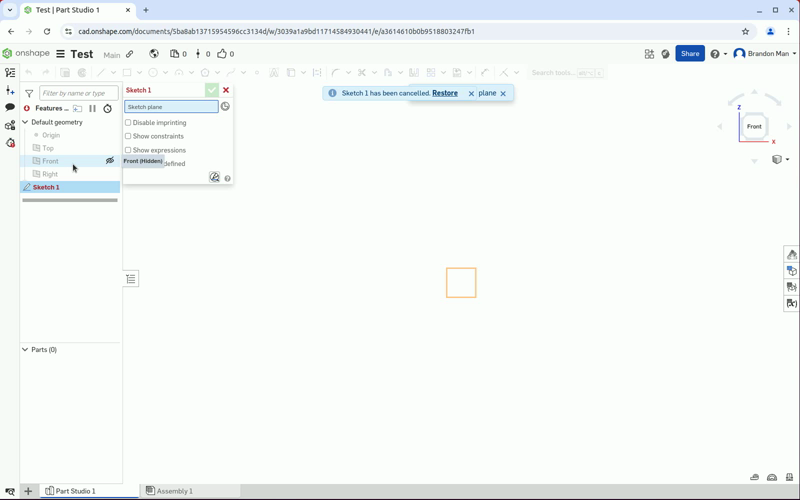
click(73, 163)
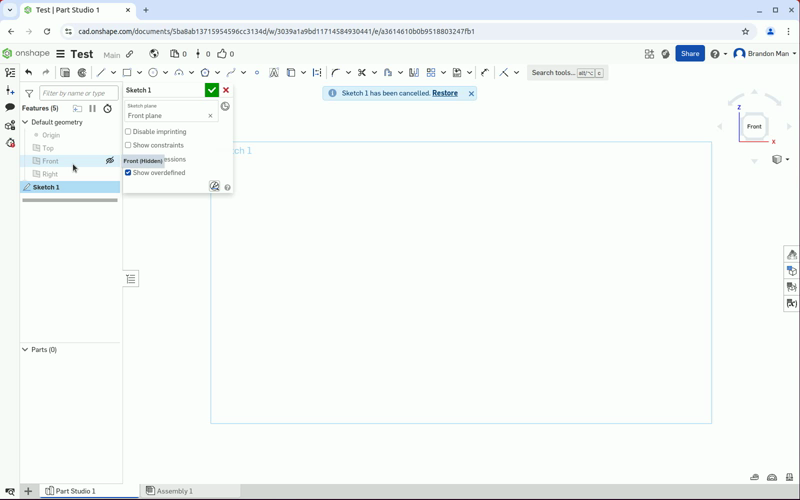
mouse_move(73, 352)
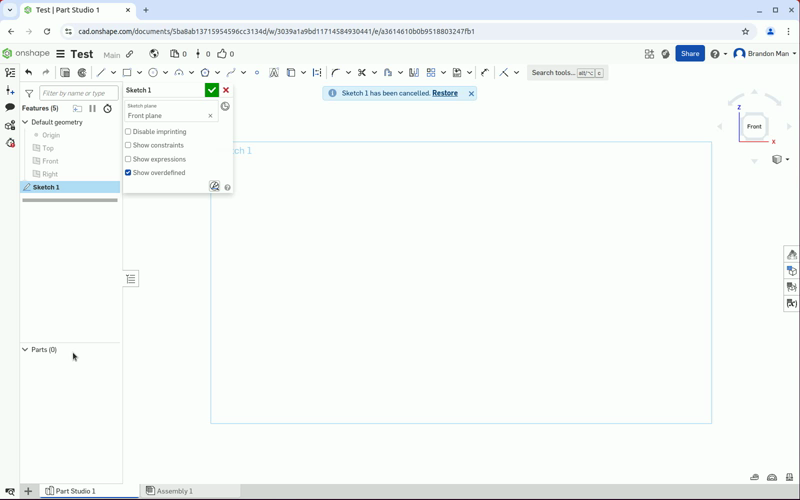
key(y)
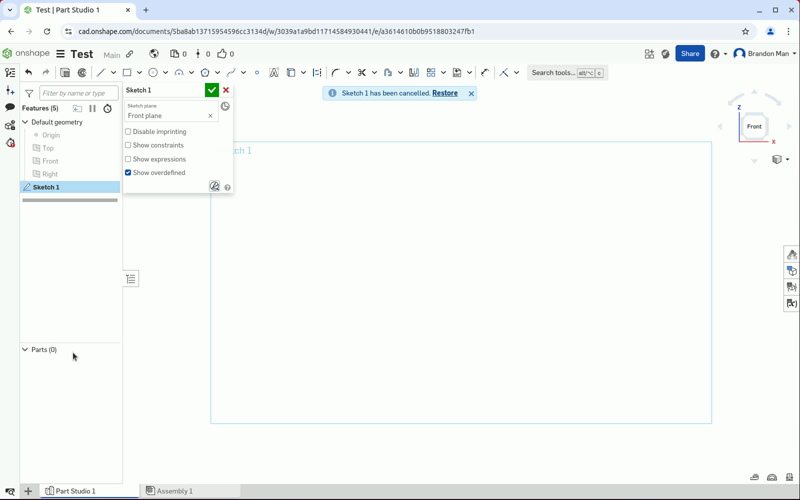
key(l)
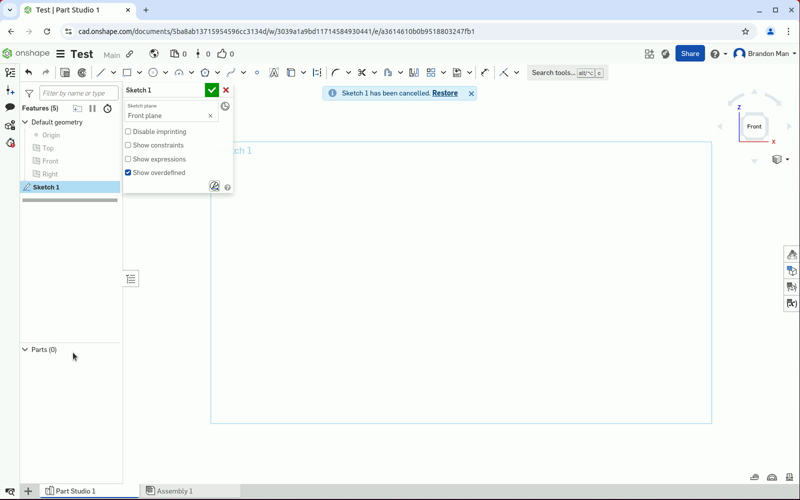
key_down(shift)
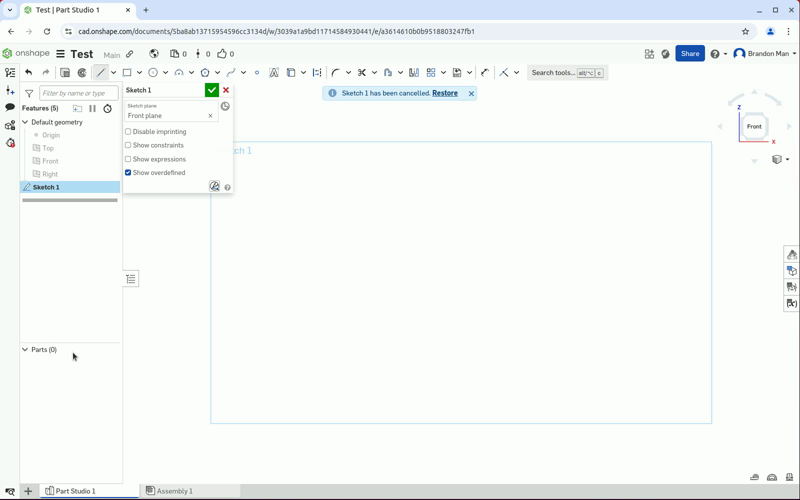
mouse_move(384, 303)
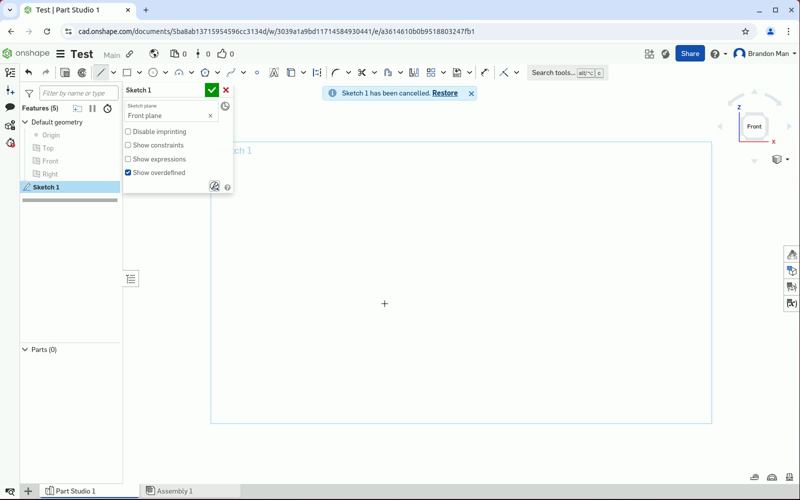
click(384, 303)
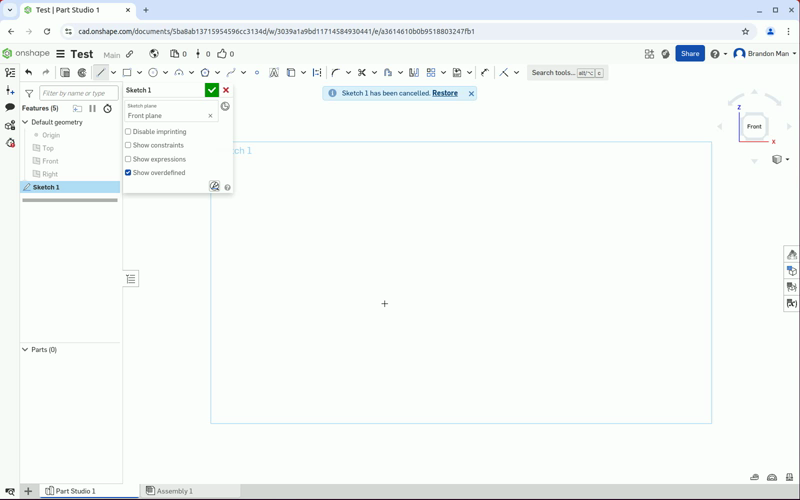
key_up(shift)
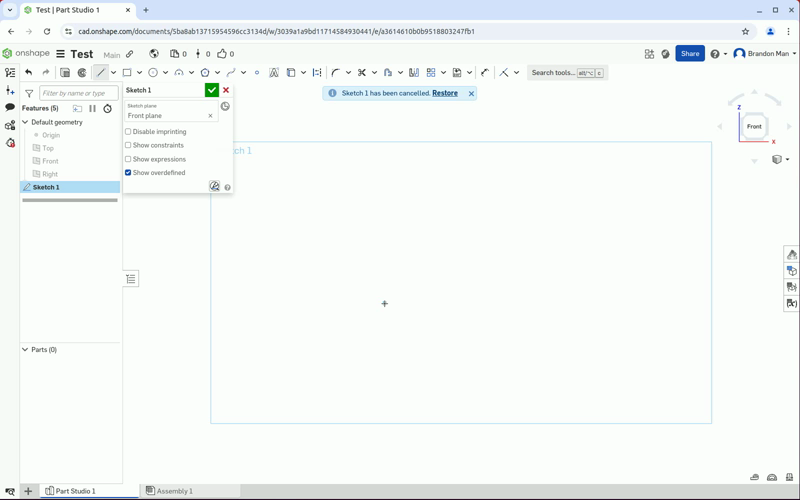
key_down(shift)
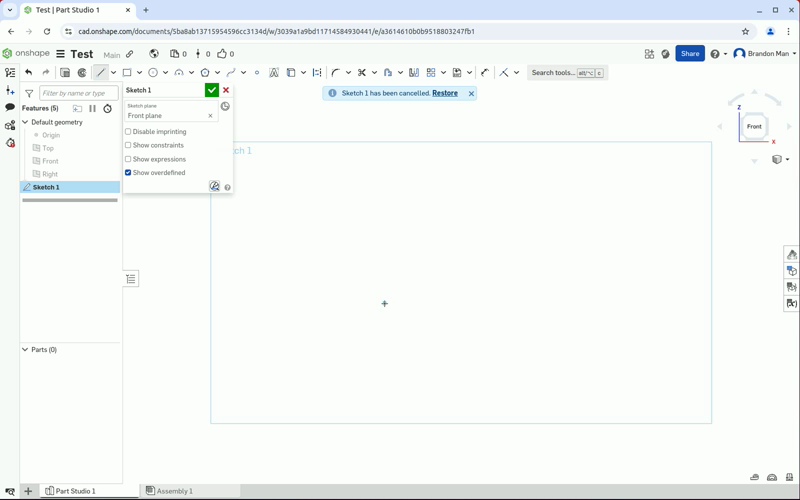
mouse_move(536, 303)
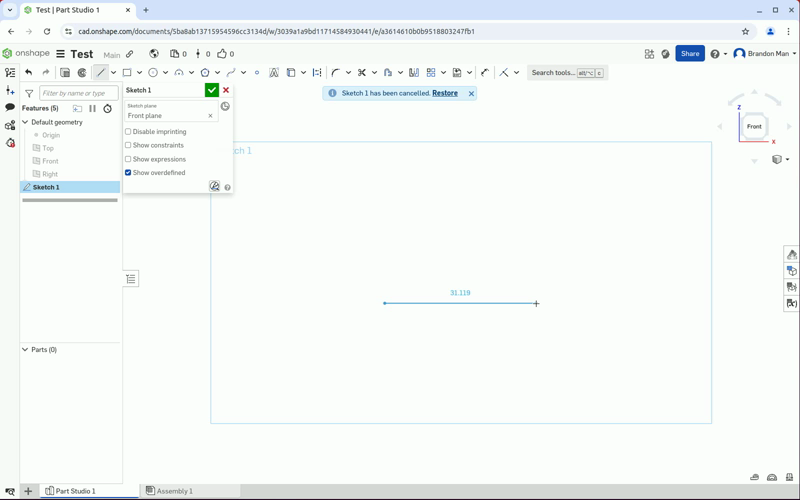
click(536, 303)
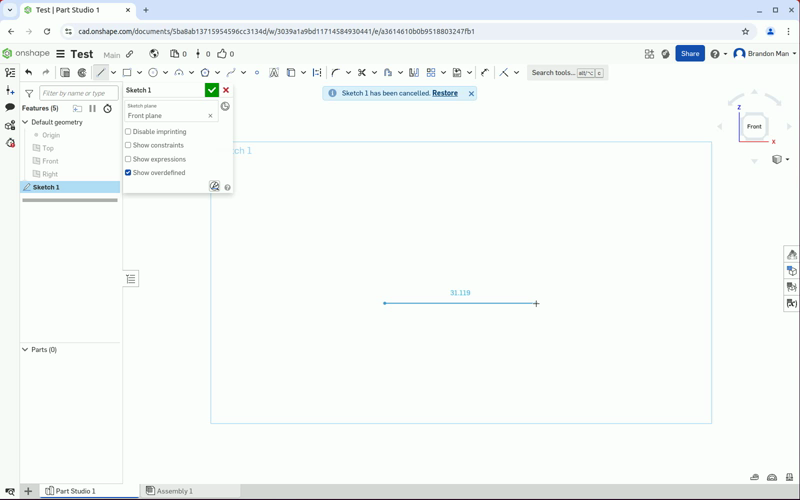
key_up(shift)
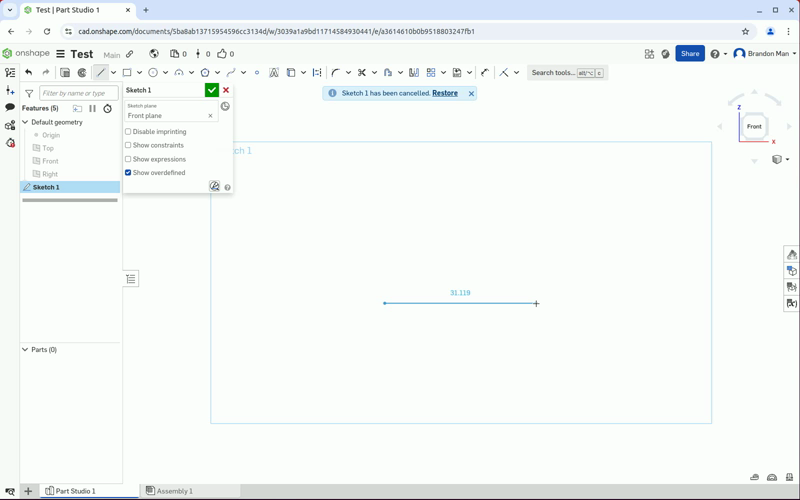
key_down(shift)
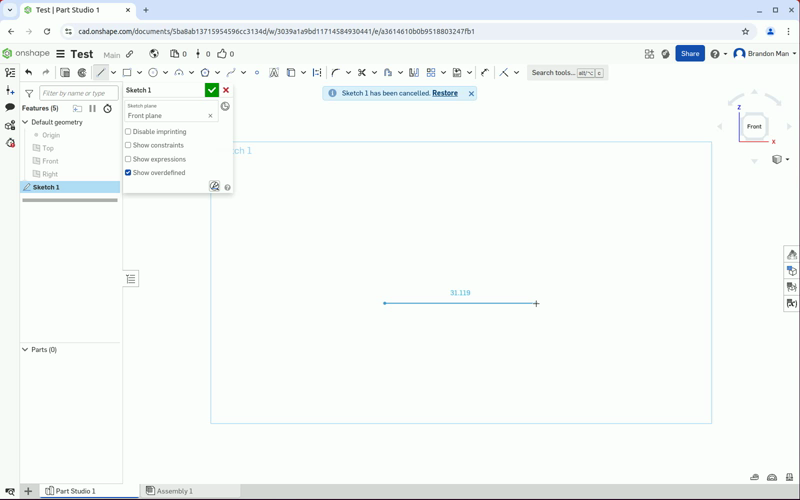
mouse_move(566, 303)
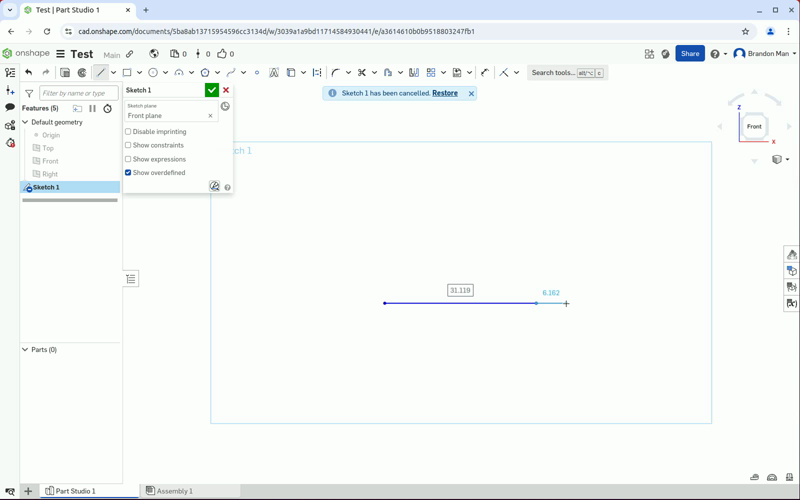
mouse_move(536, 262)
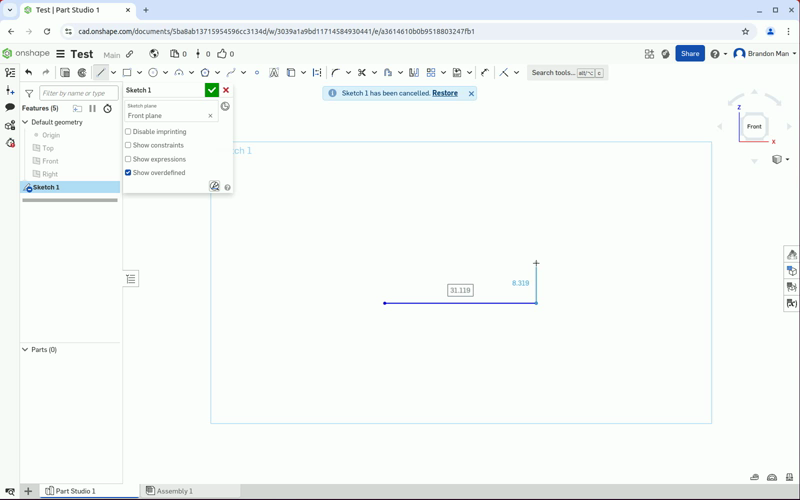
click(536, 262)
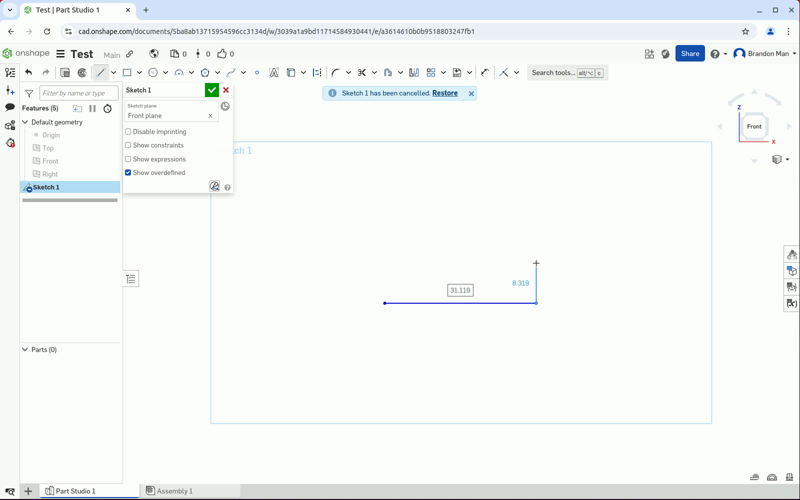
key_up(shift)
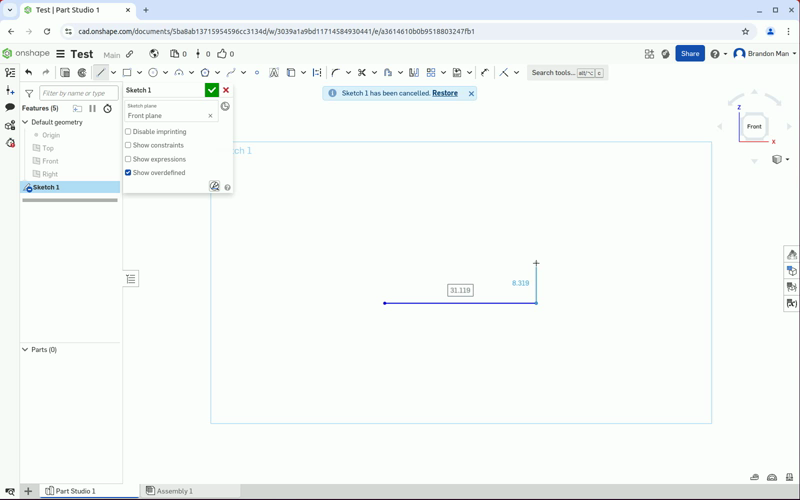
key_down(shift)
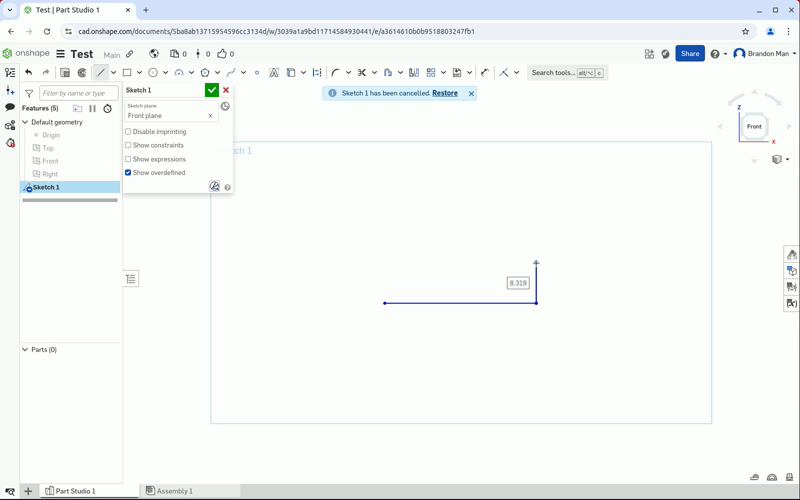
mouse_move(566, 262)
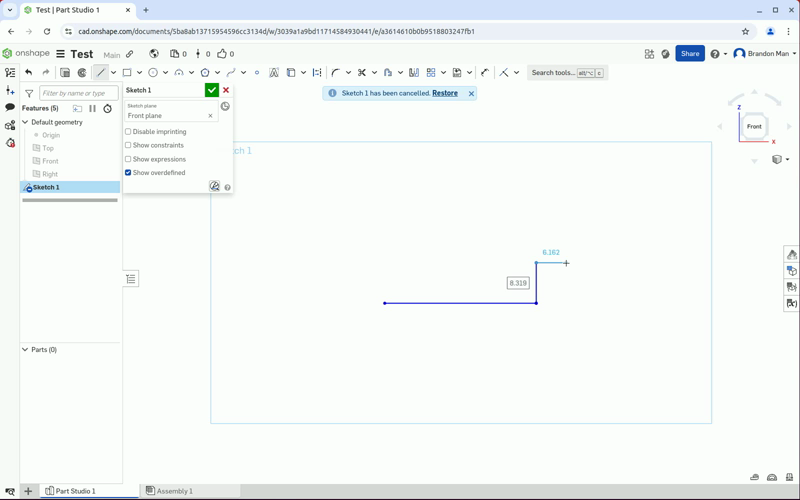
mouse_move(528, 262)
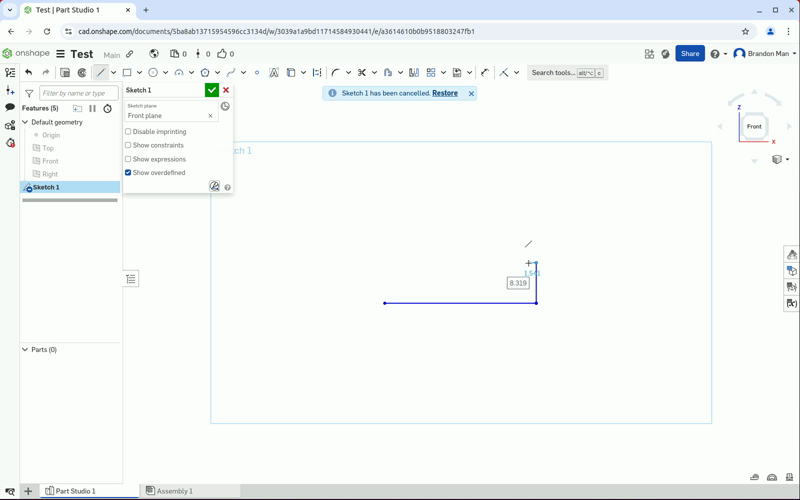
click(528, 262)
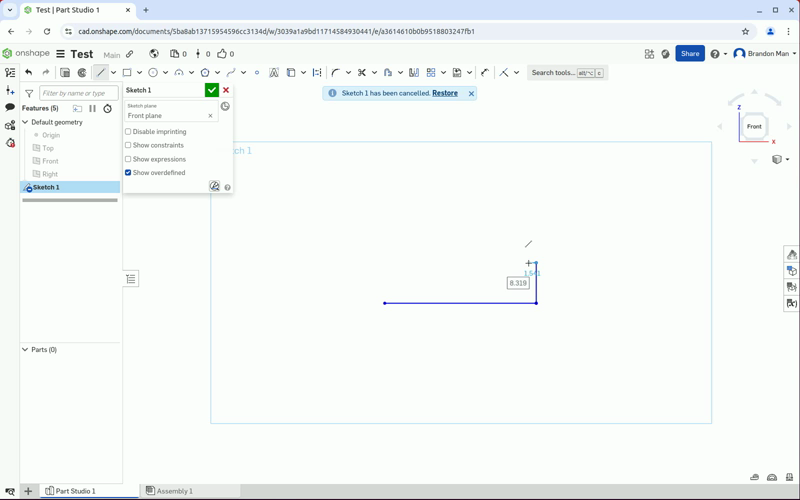
key_up(shift)
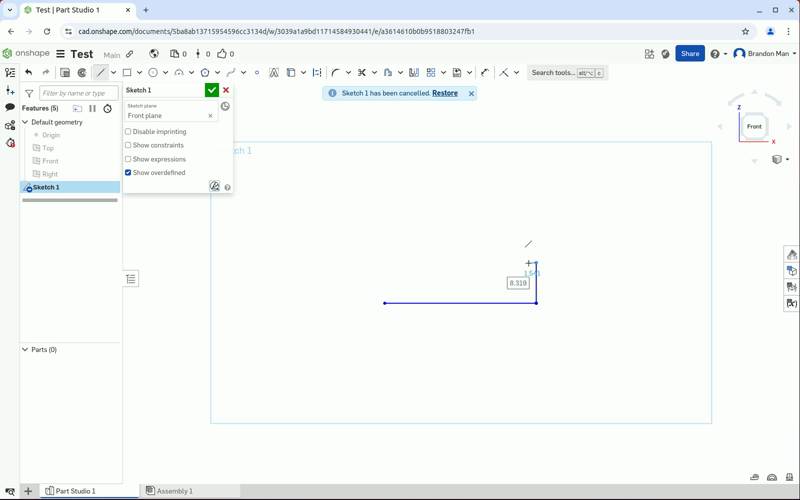
key_down(shift)
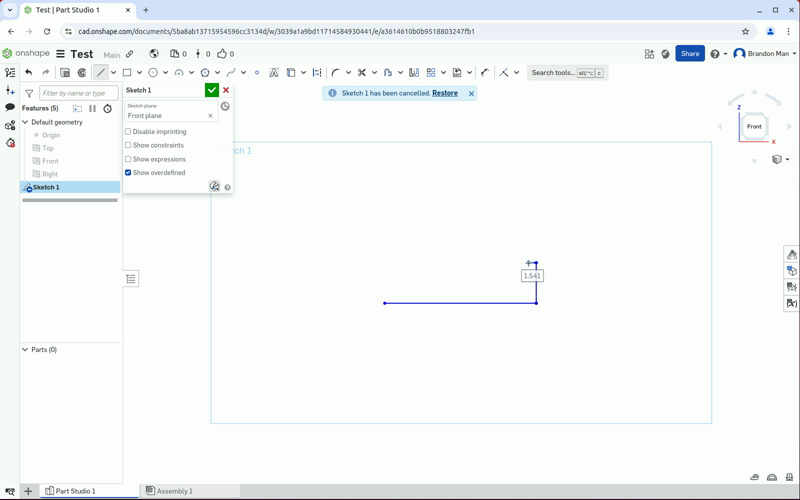
mouse_move(558, 262)
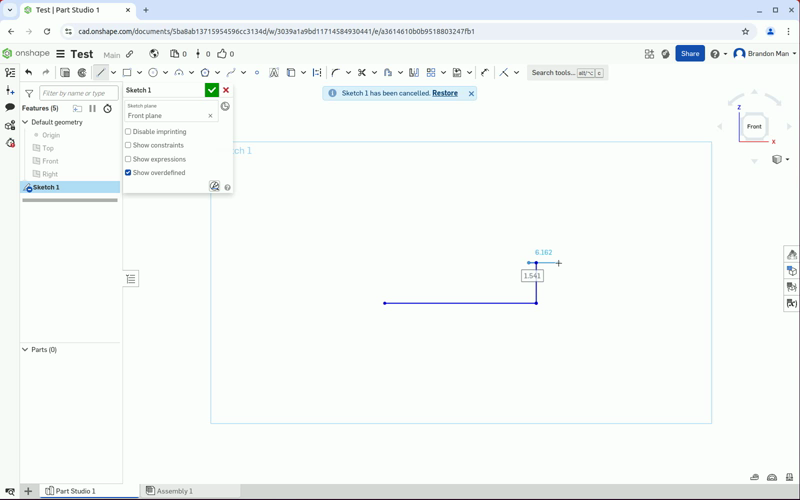
mouse_move(528, 294)
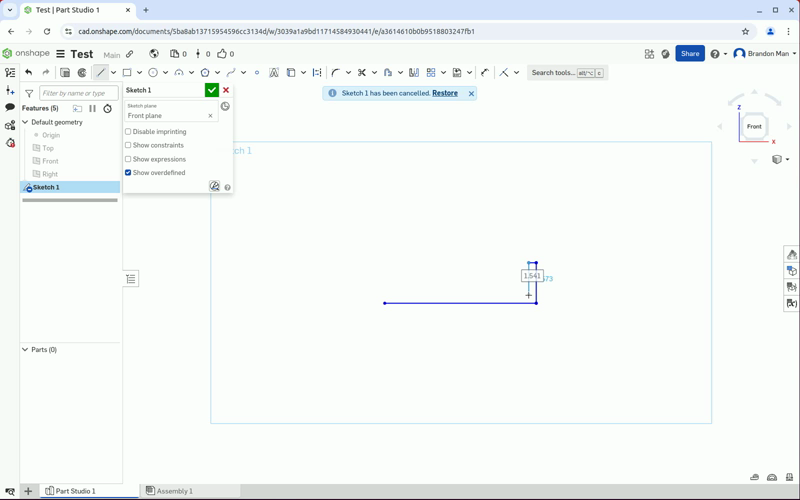
click(528, 294)
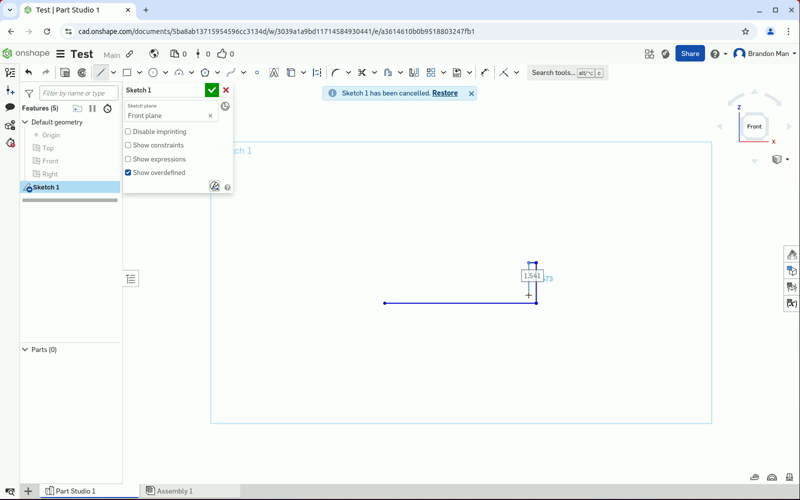
key_up(shift)
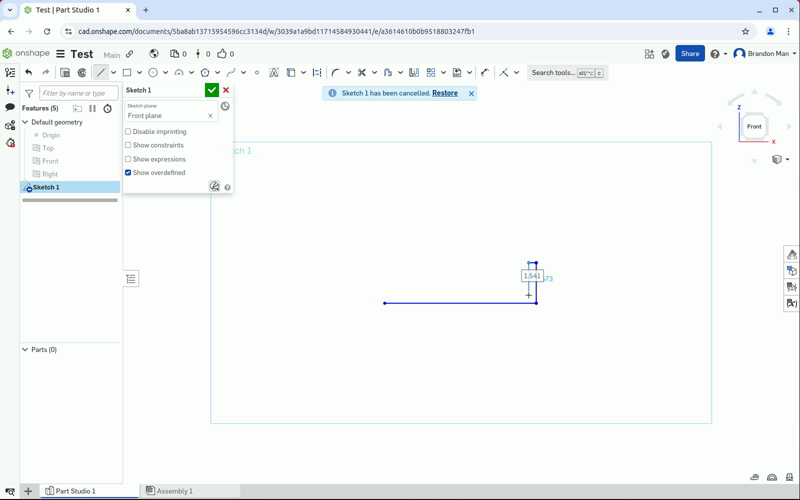
key_down(shift)
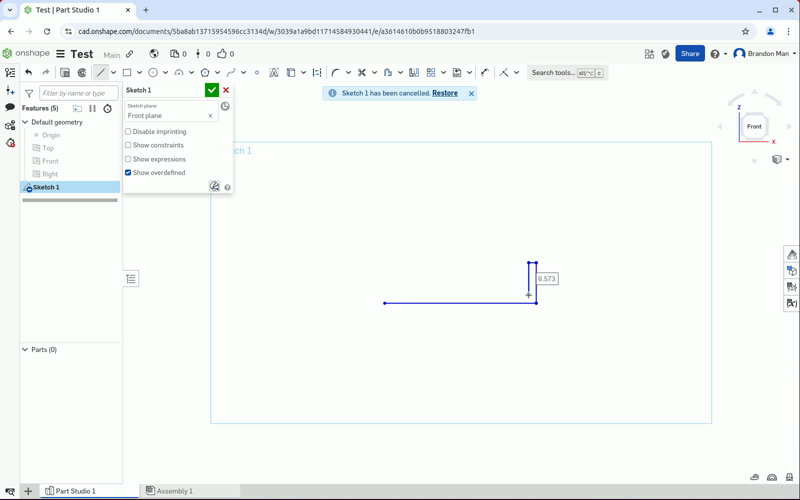
mouse_move(392, 294)
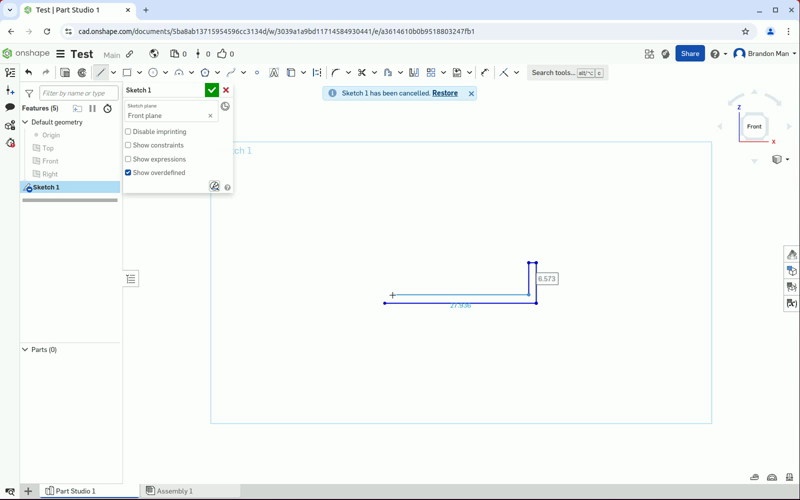
click(392, 294)
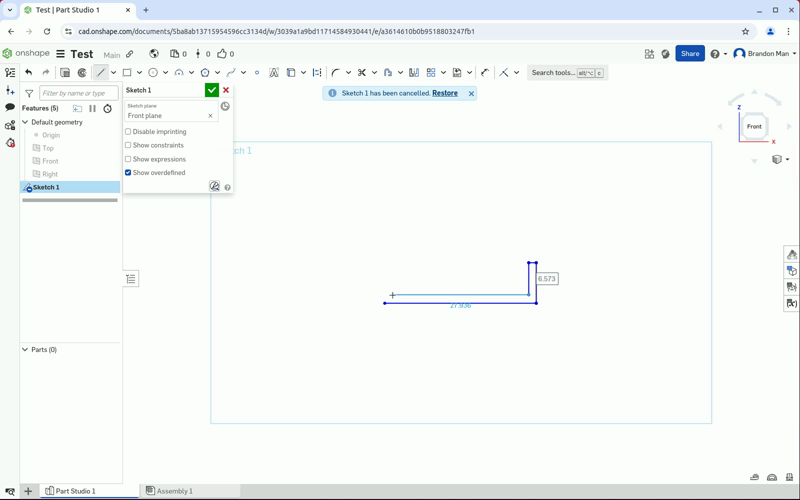
key_up(shift)
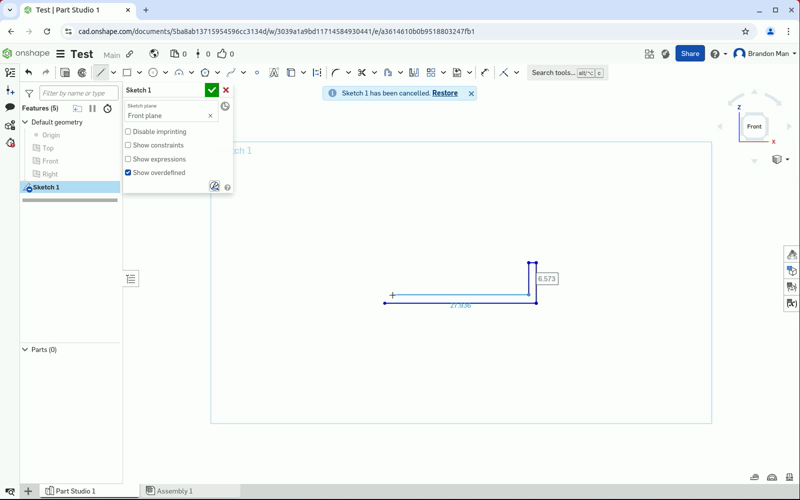
key_down(shift)
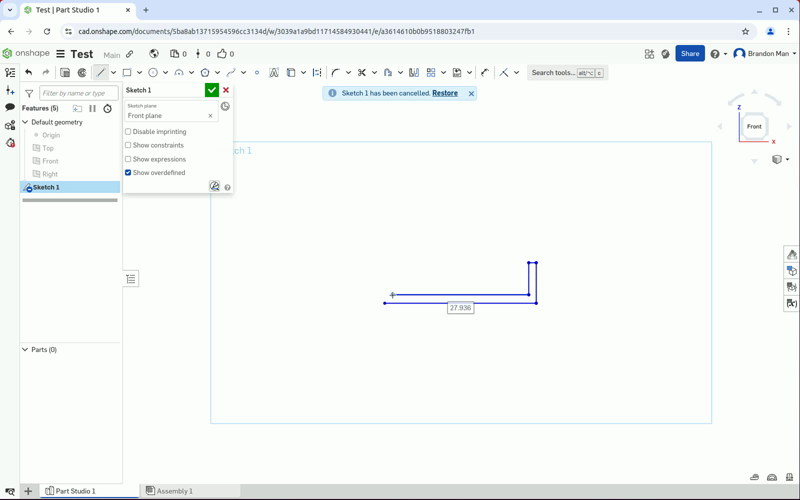
mouse_move(422, 294)
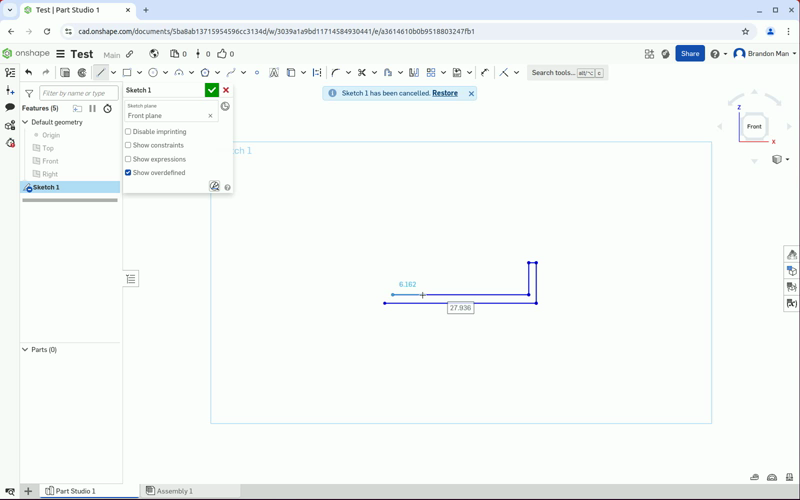
mouse_move(392, 262)
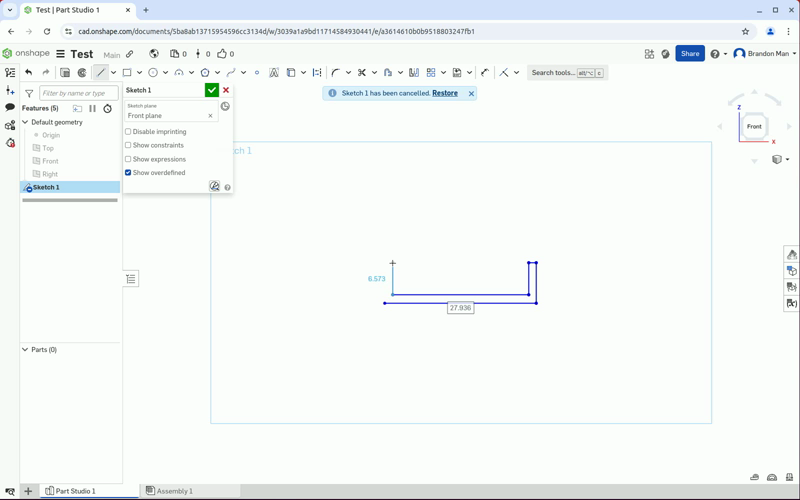
click(392, 262)
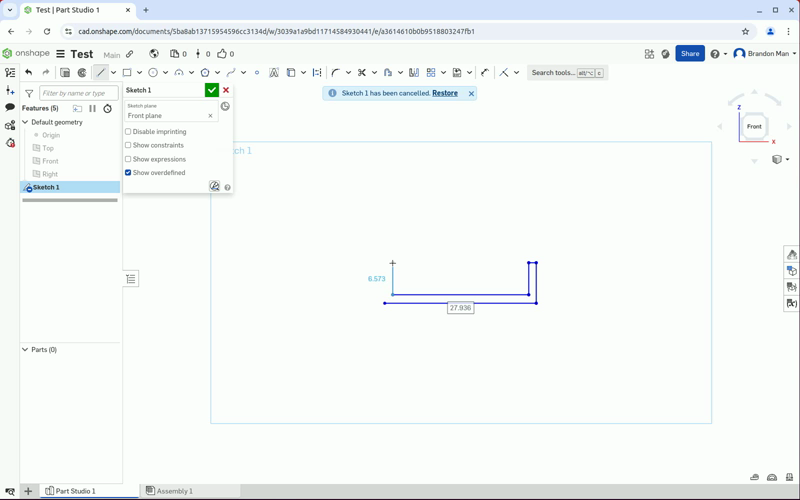
key_up(shift)
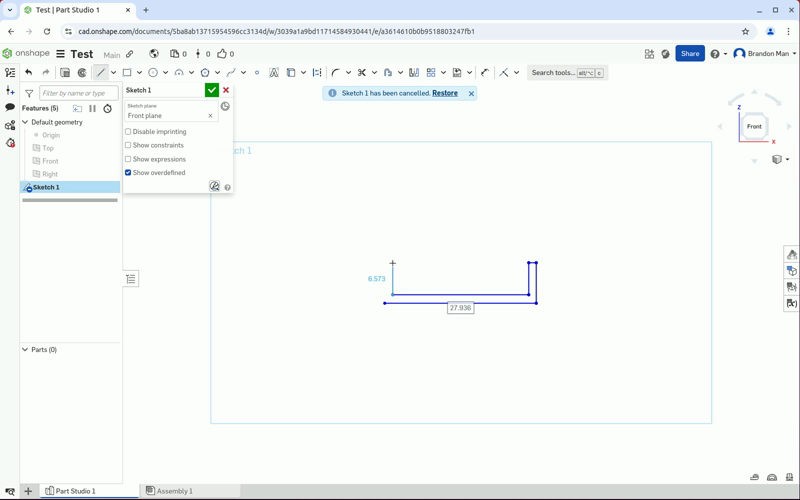
key_down(shift)
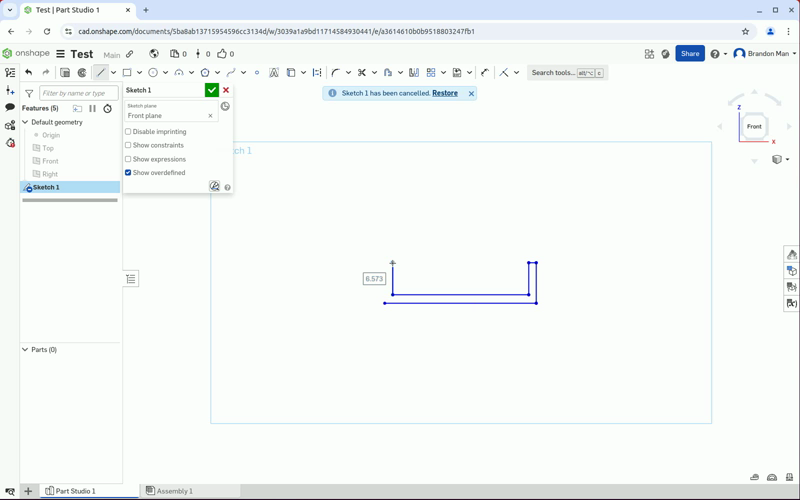
mouse_move(422, 262)
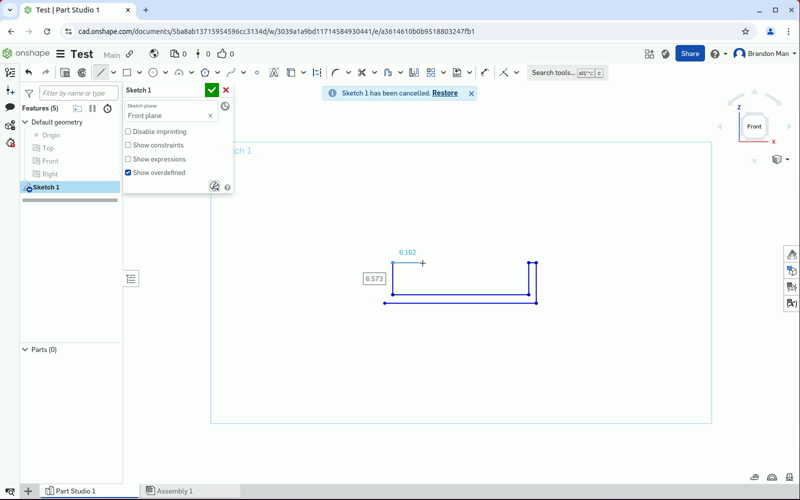
mouse_move(384, 262)
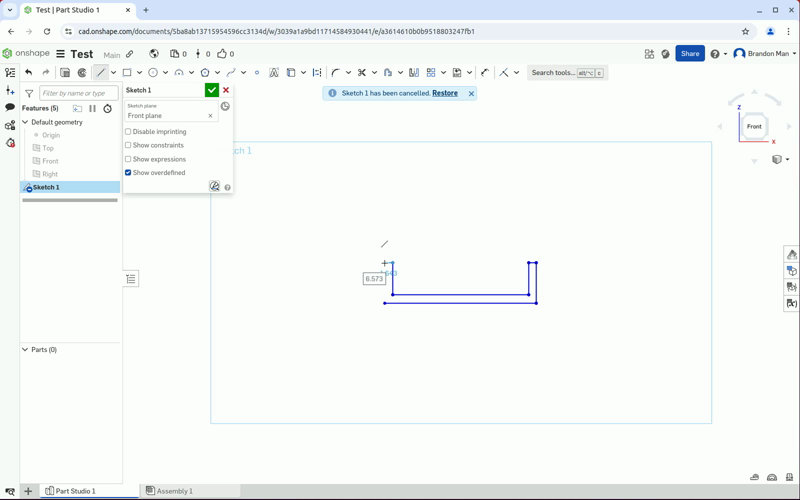
click(384, 262)
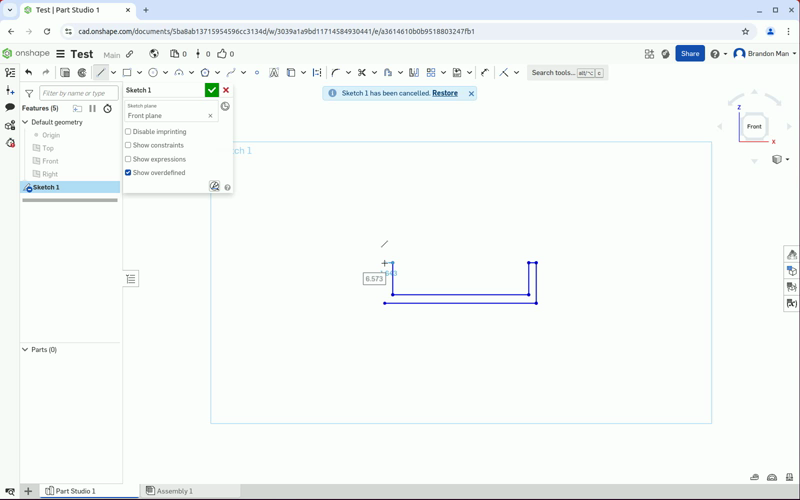
key_up(shift)
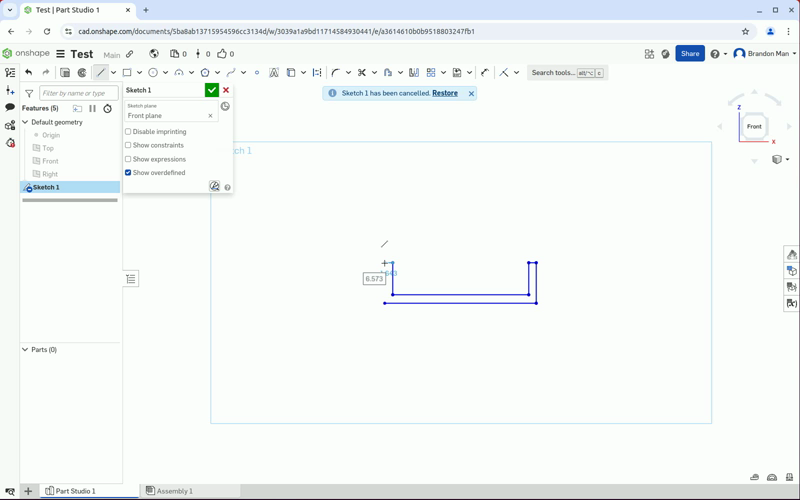
mouse_move(414, 262)
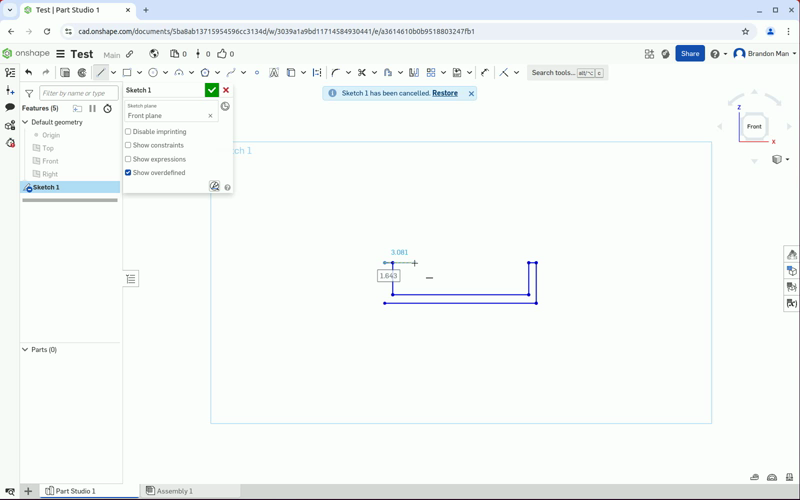
key_down(shift)
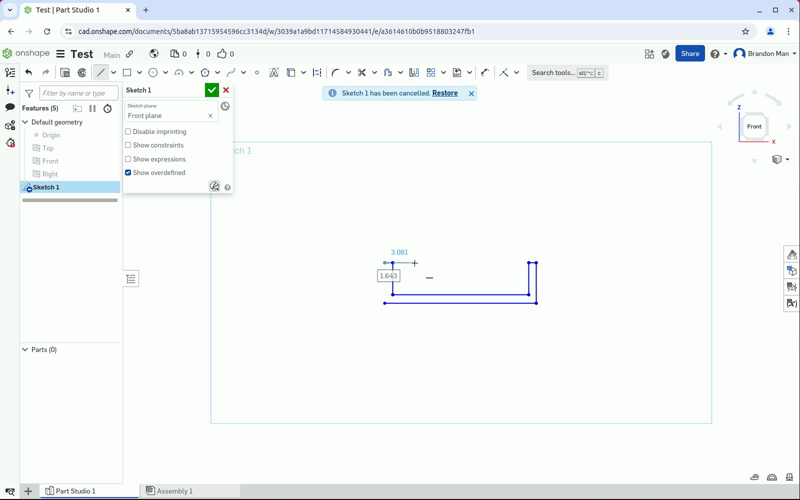
mouse_move(384, 303)
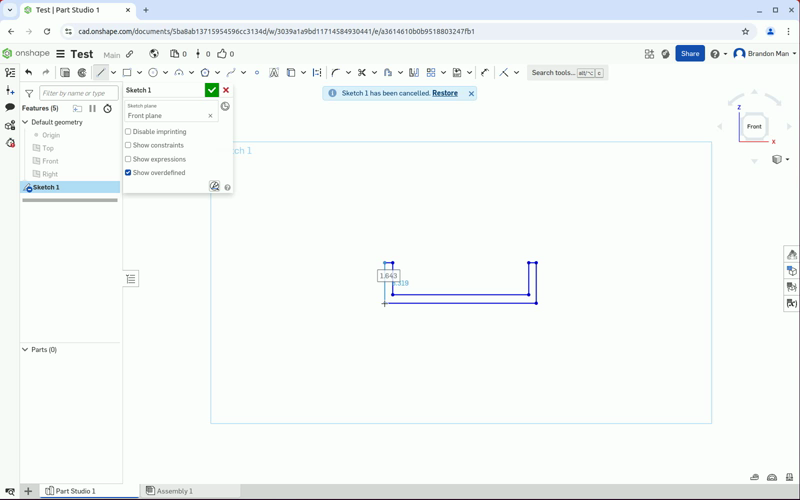
key_up(shift)
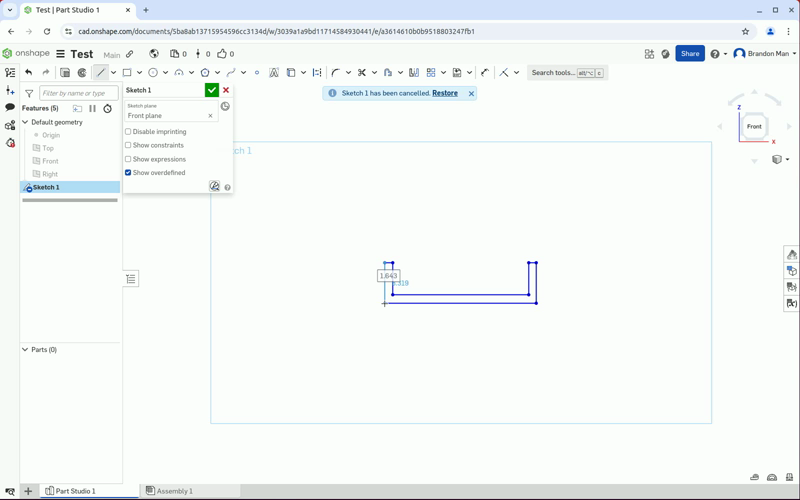
click(384, 303)
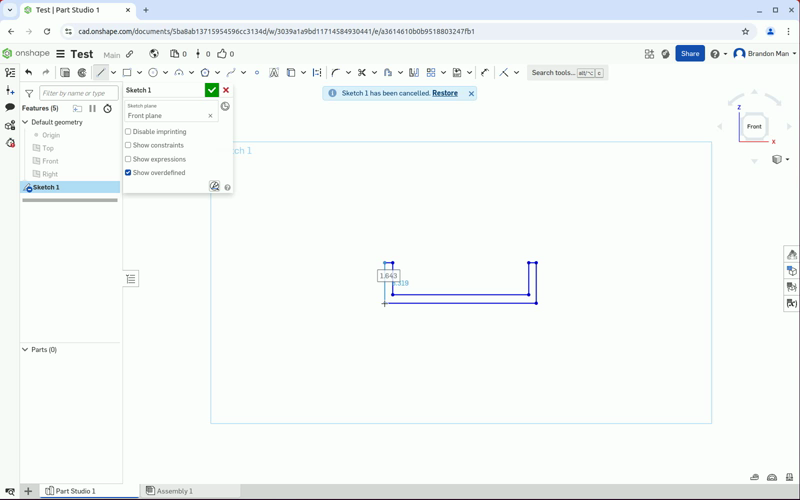
key(esc)
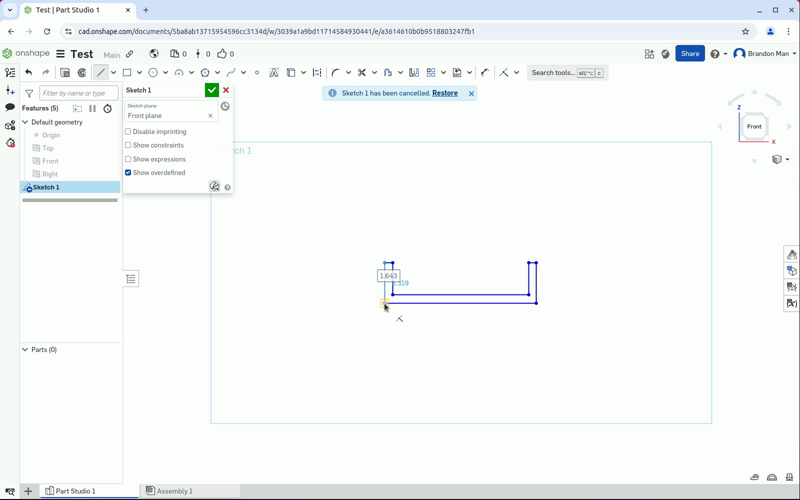
mouse_move(406, 300)
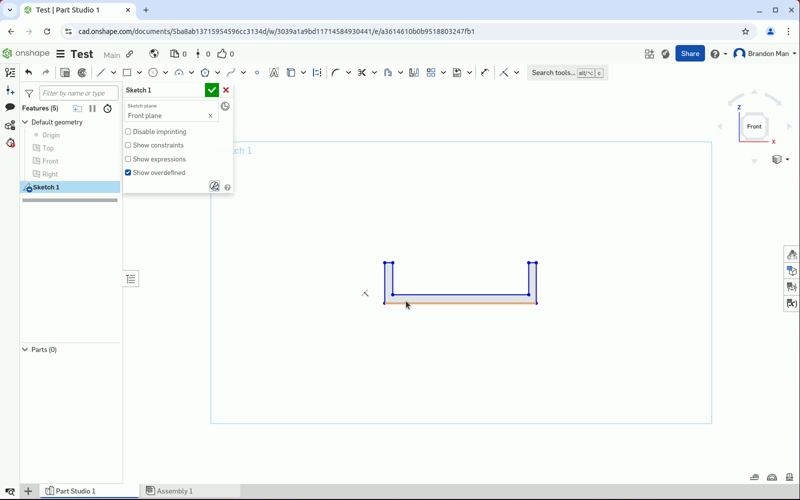
scroll(6)
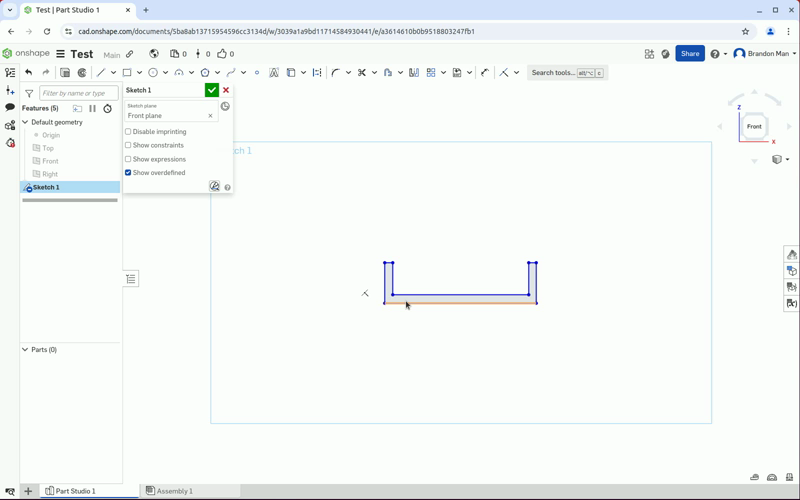
scroll(6)
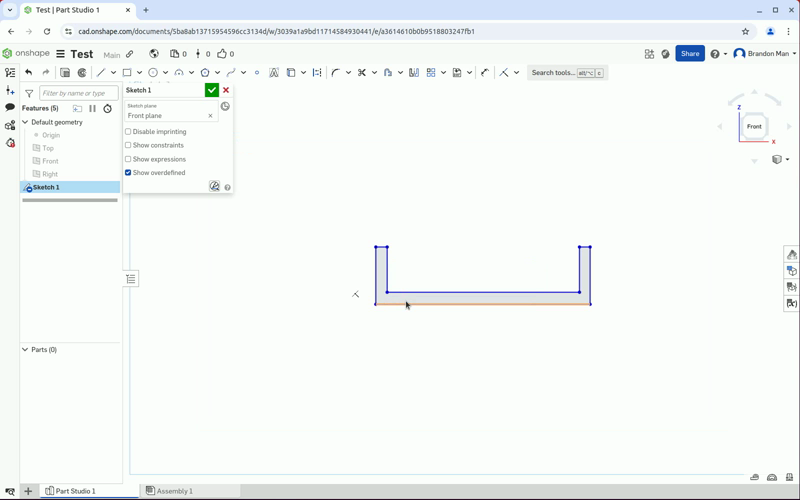
scroll(6)
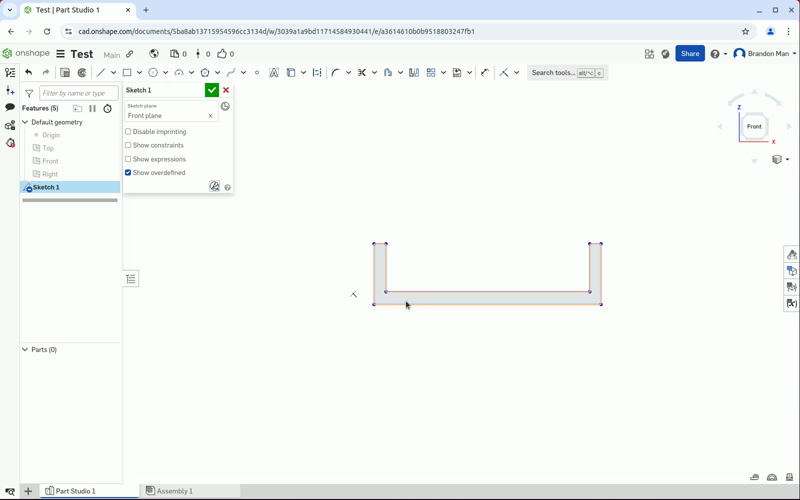
scroll(6)
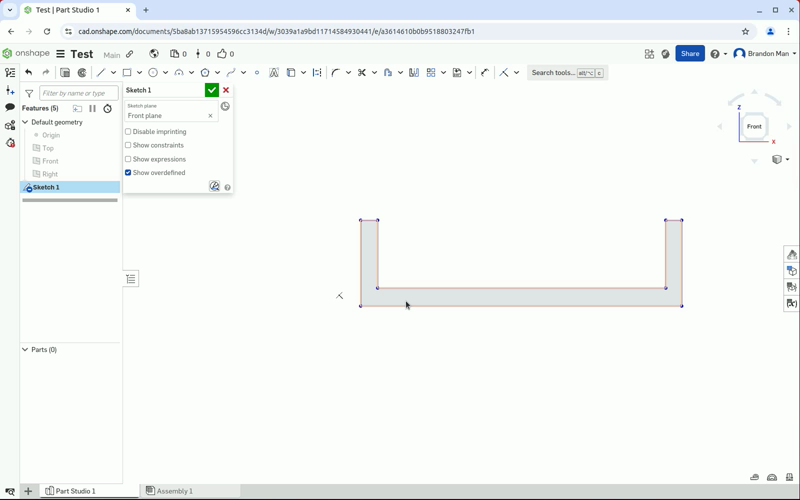
scroll(6)
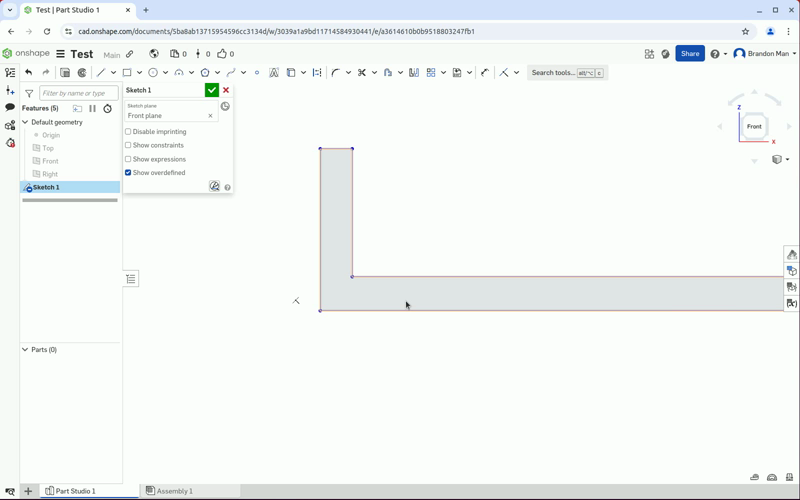
scroll(6)
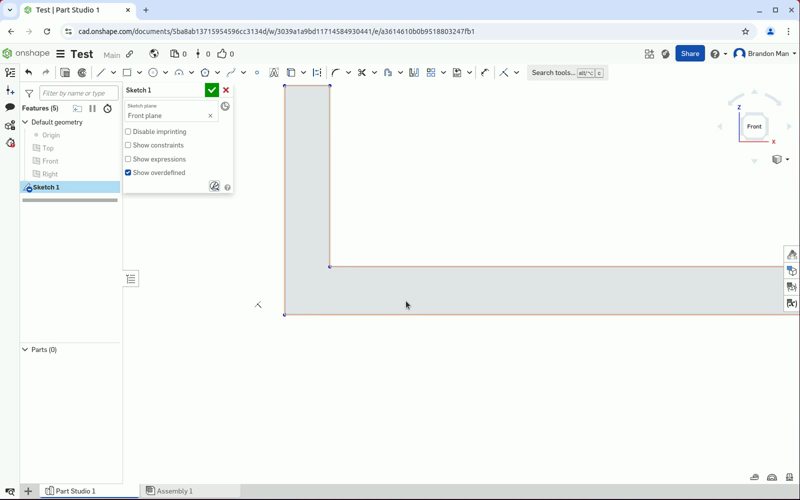
scroll(6)
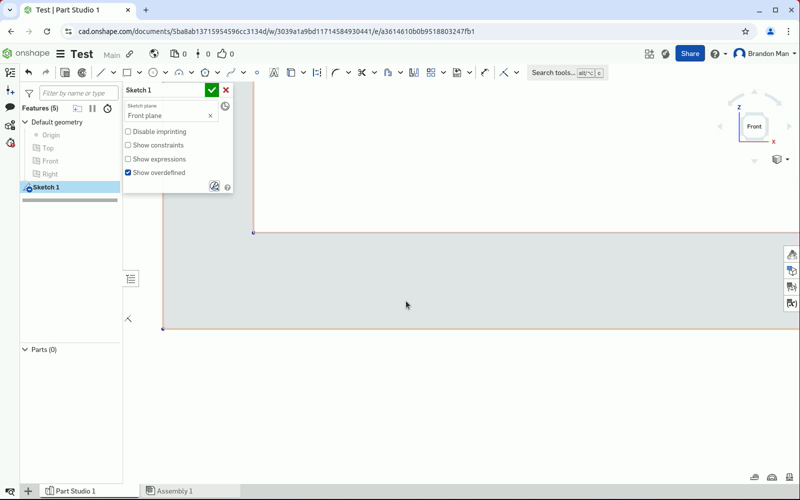
click(406, 300)
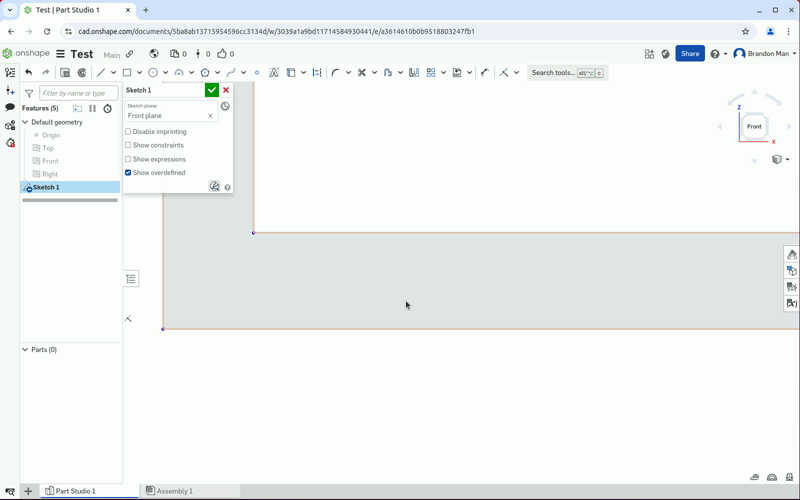
scroll(-6)
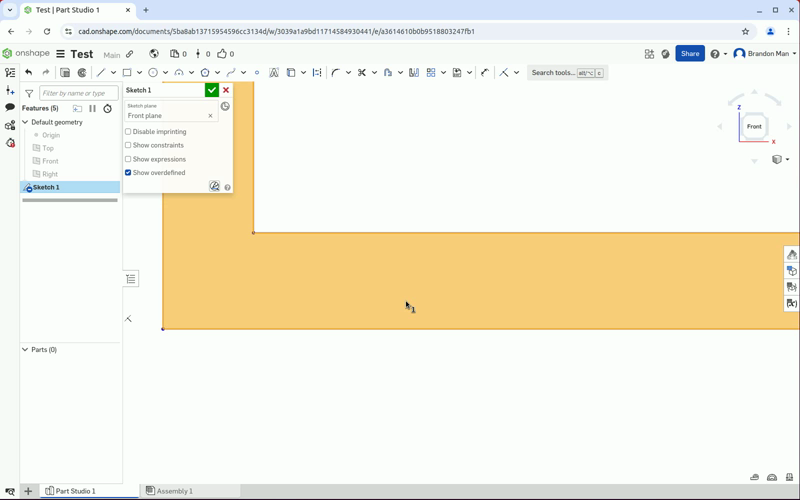
scroll(-6)
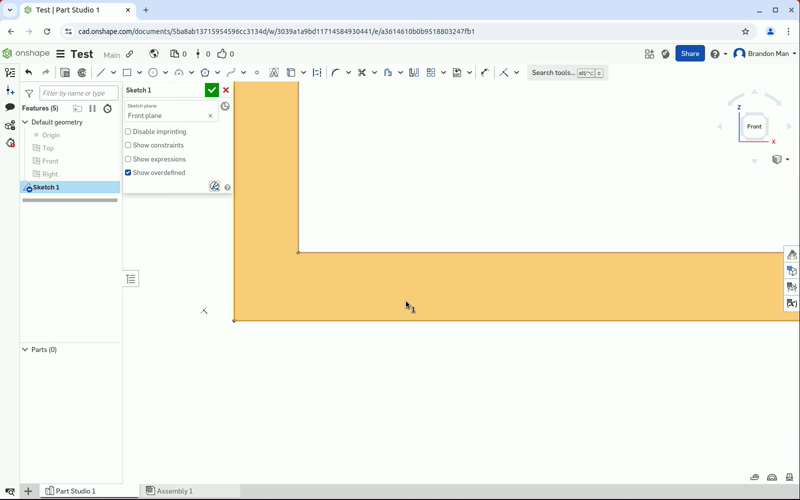
scroll(-6)
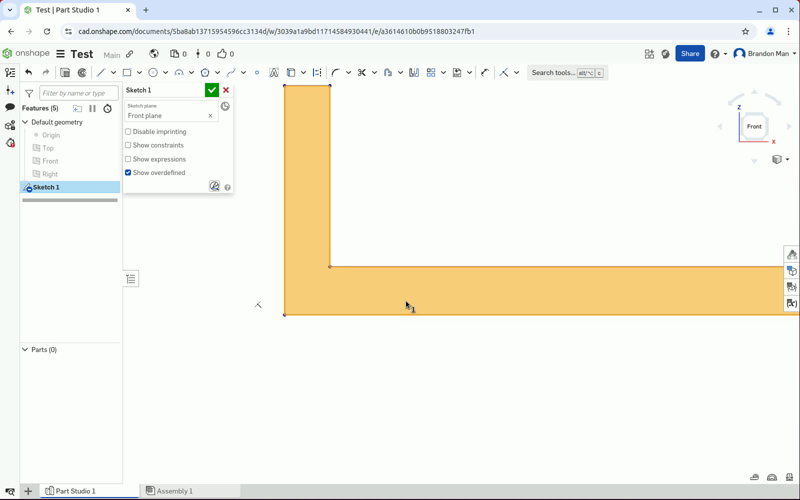
scroll(-6)
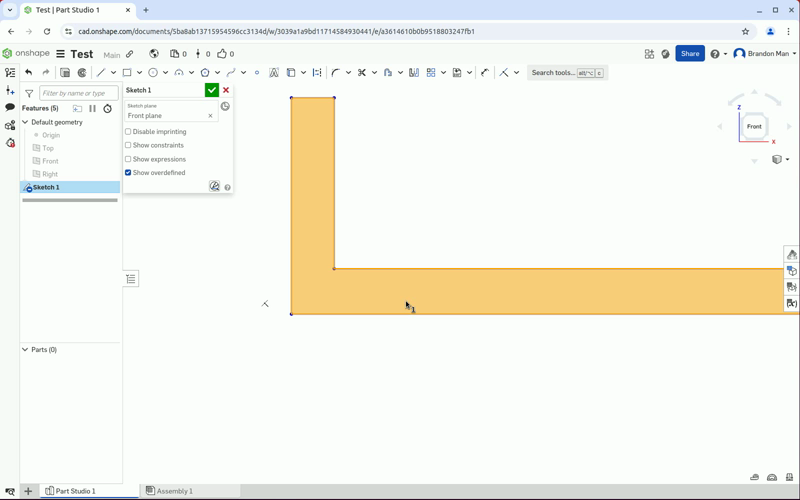
scroll(-6)
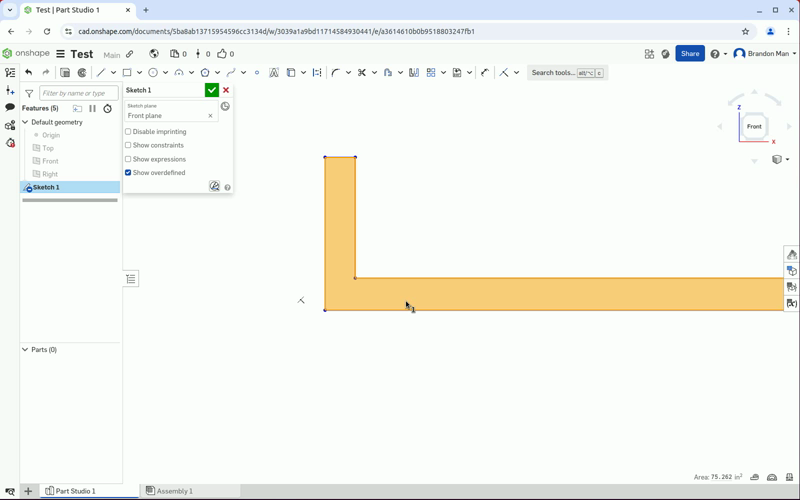
scroll(-6)
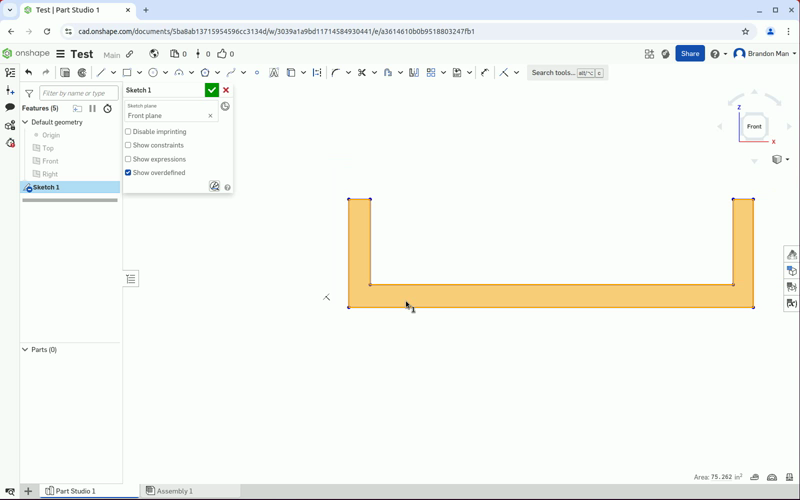
scroll(-6)
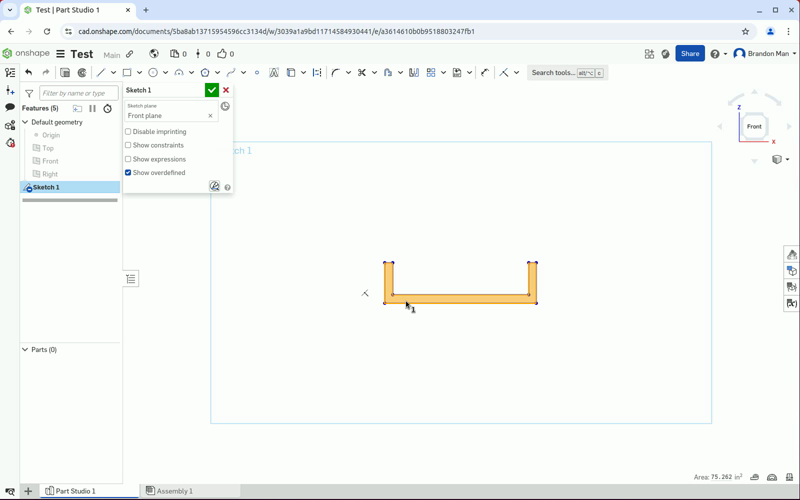
mouse_move(73, 352)
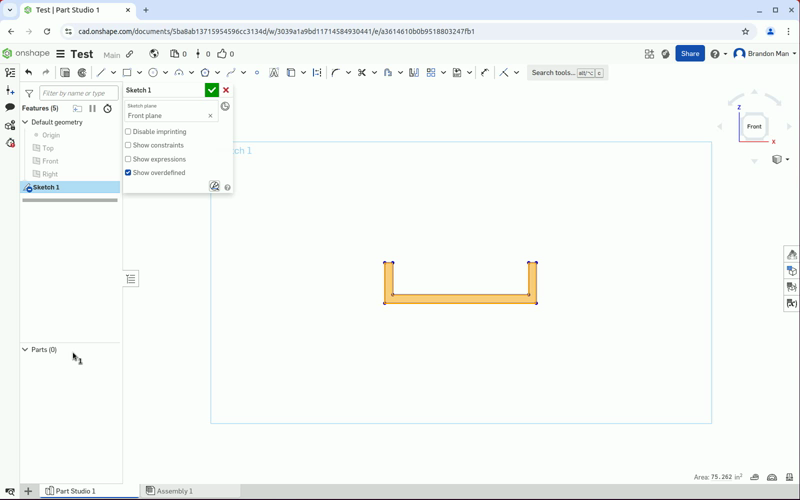
key(shift+y)
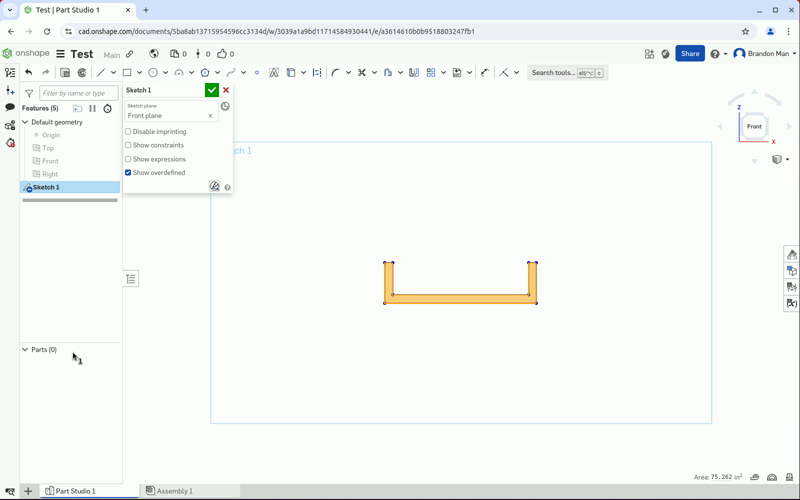
key(shift+e)
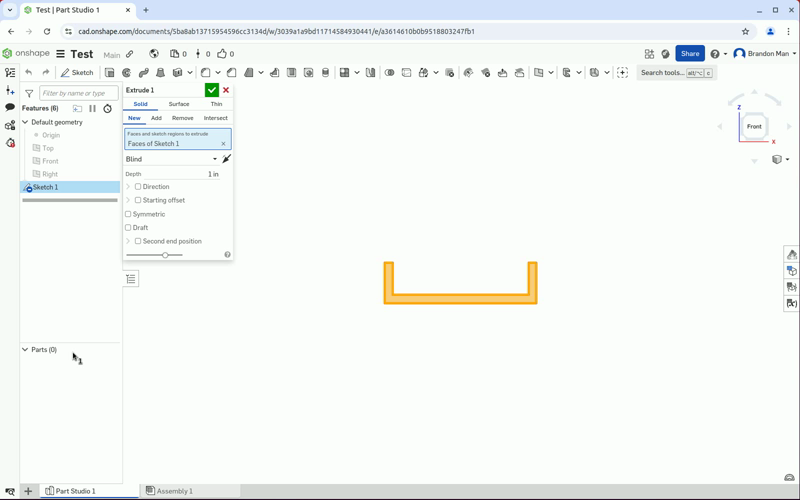
mouse_move(143, 106)
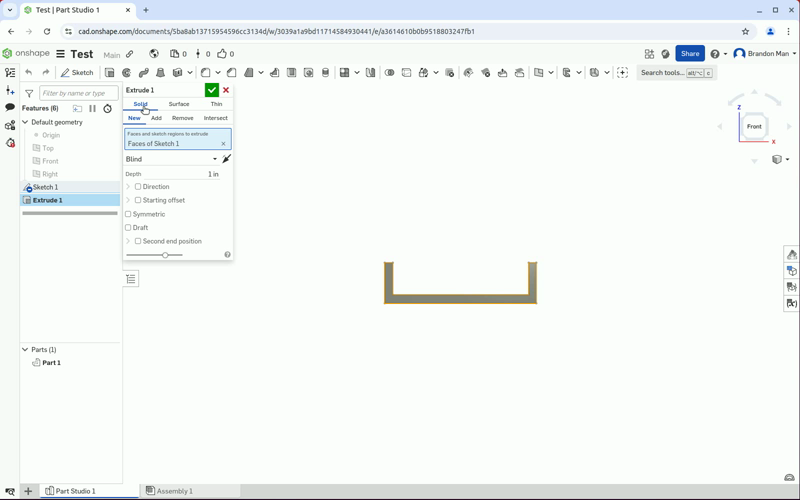
click(143, 106)
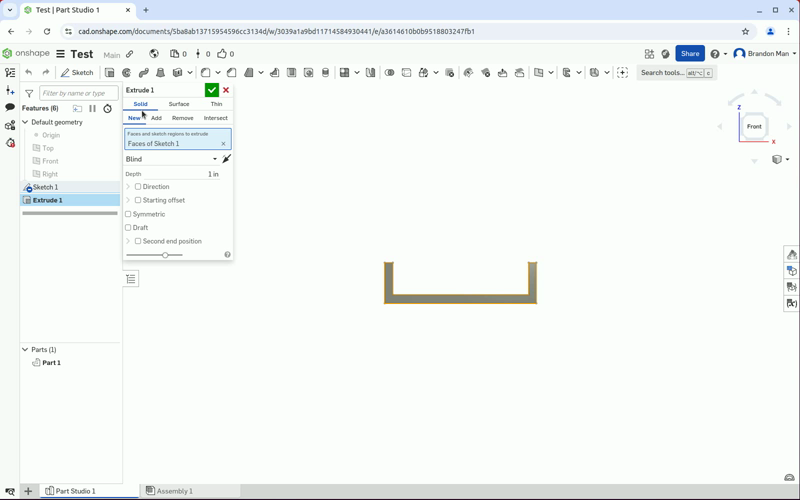
mouse_move(137, 120)
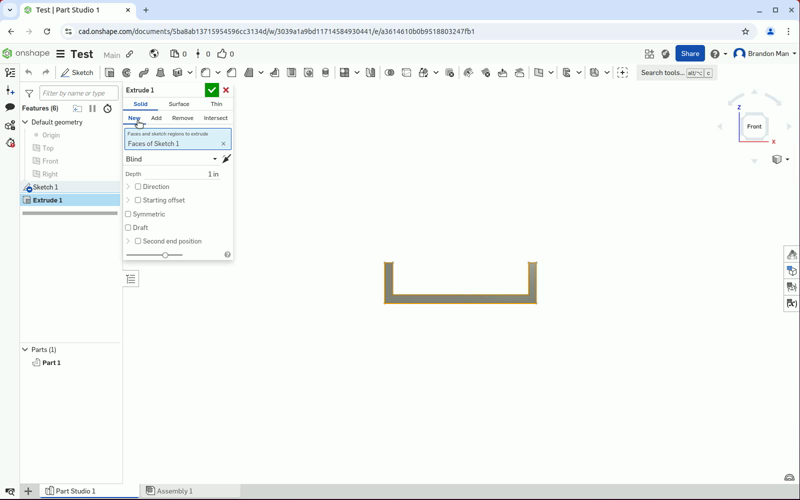
click(137, 120)
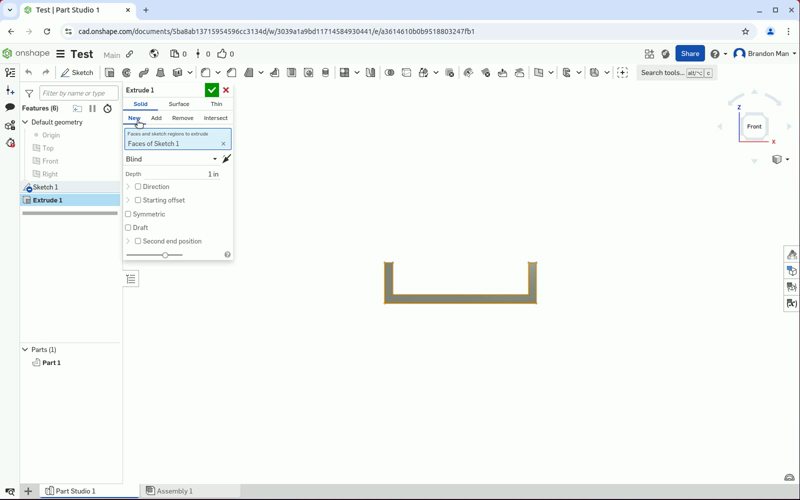
key(tab, 4)
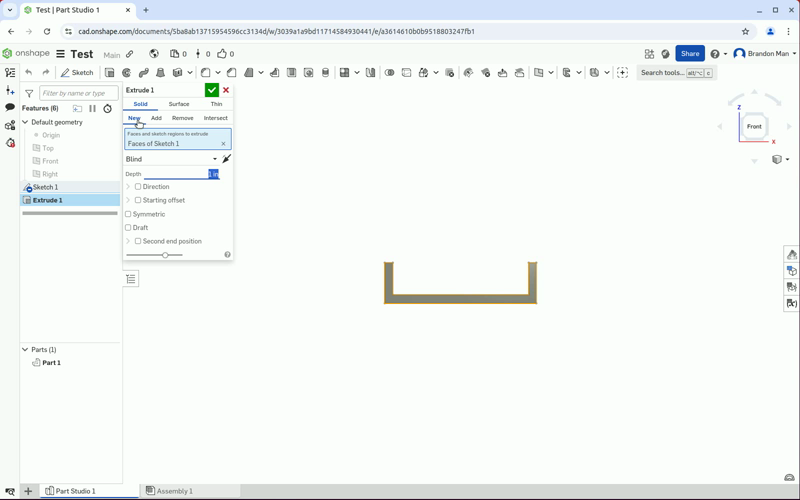
text(23.108)
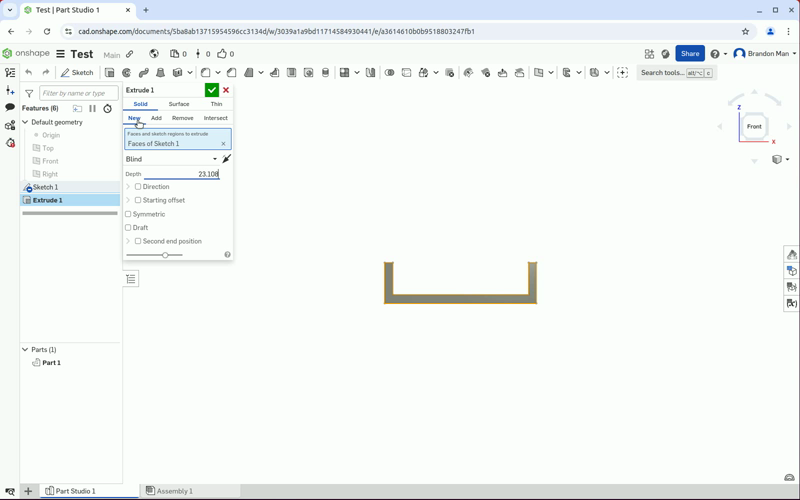
key(enter)
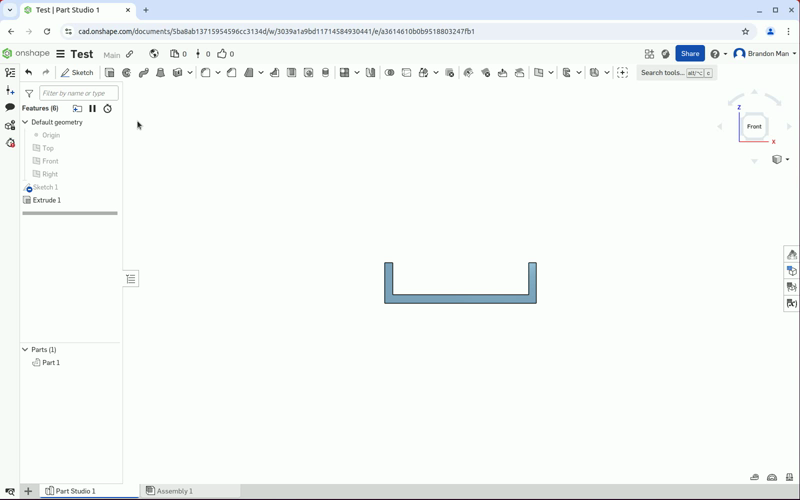
key(shift+h)
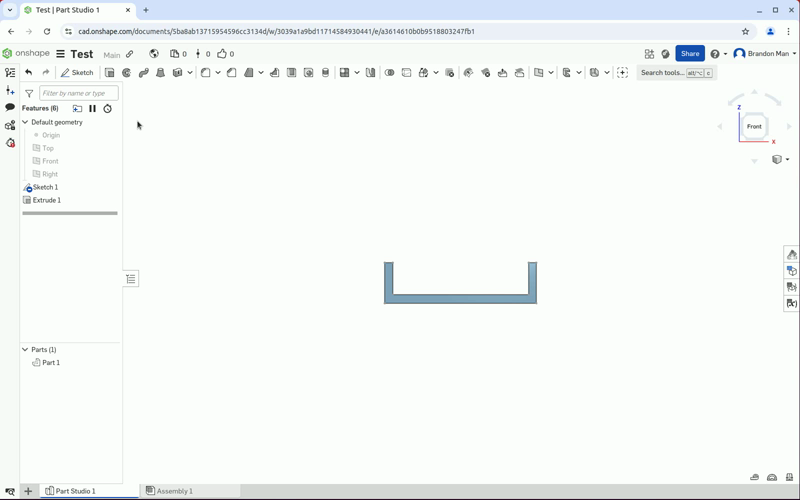
key(shift+h)
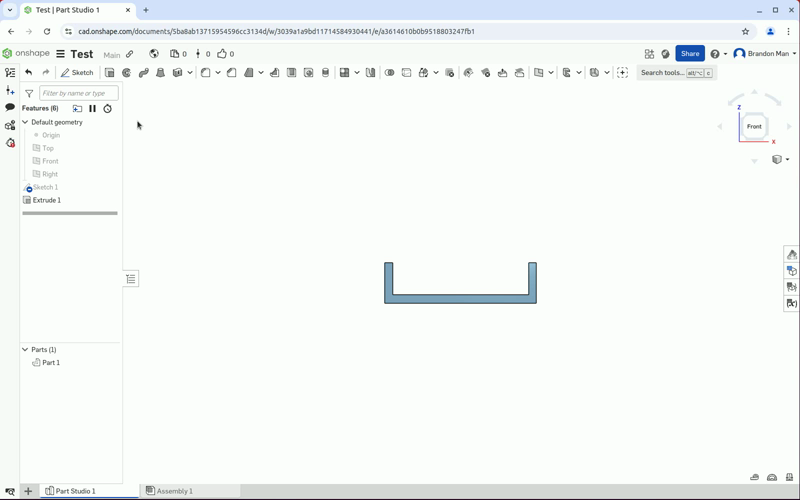
mouse_move(73, 189)
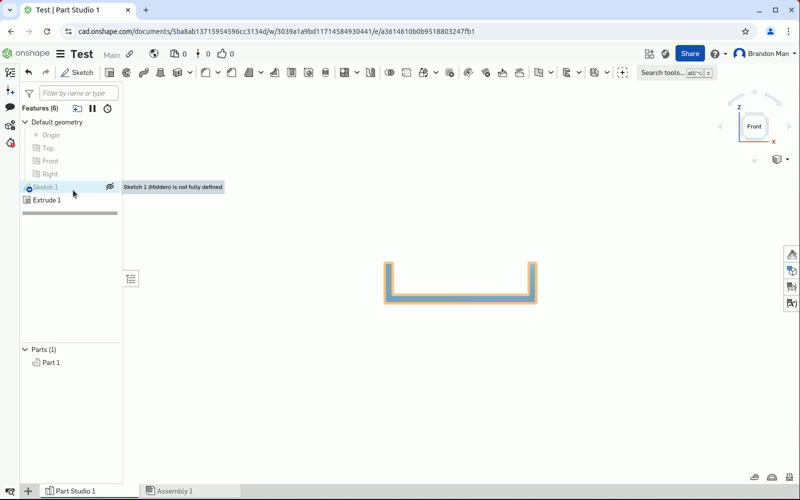
click(73, 189)
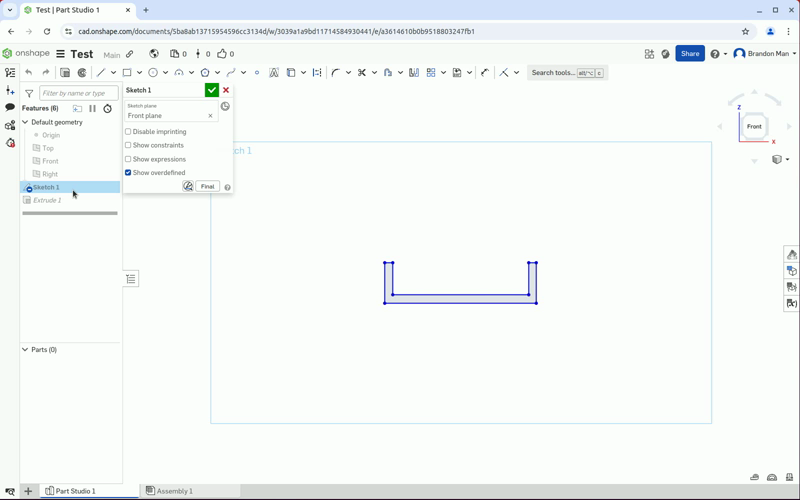
mouse_move(229, 92)
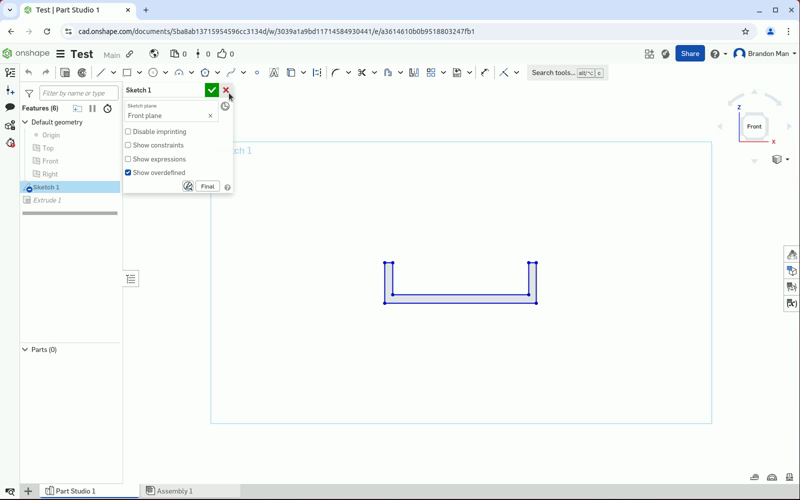
click(229, 92)
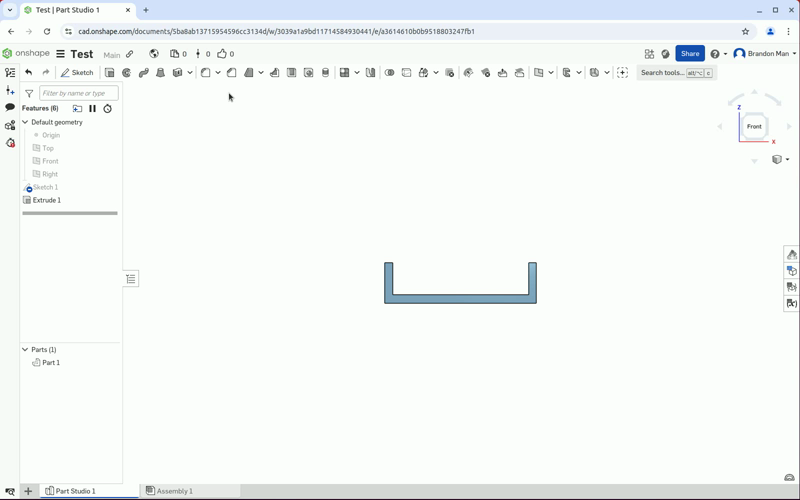
mouse_move(541, 75)
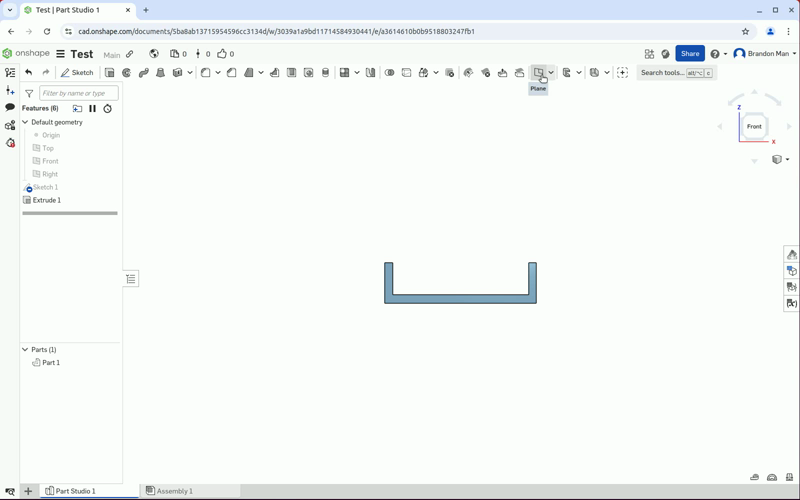
click(541, 75)
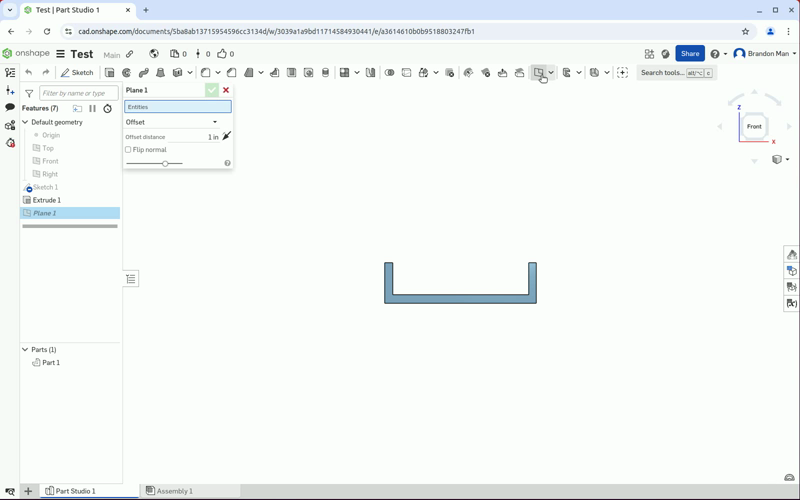
mouse_move(73, 163)
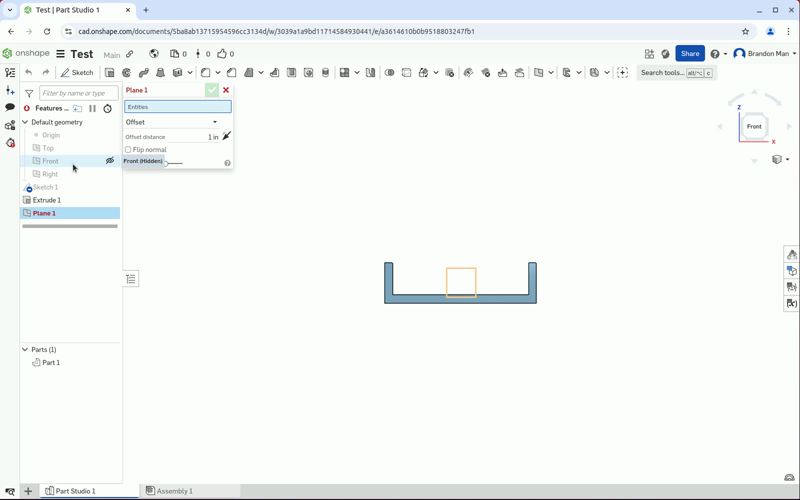
click(73, 163)
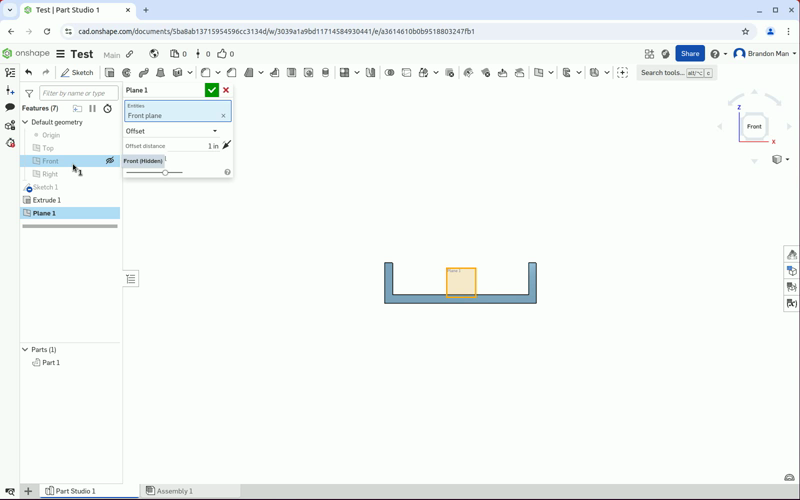
key(tab, 2)
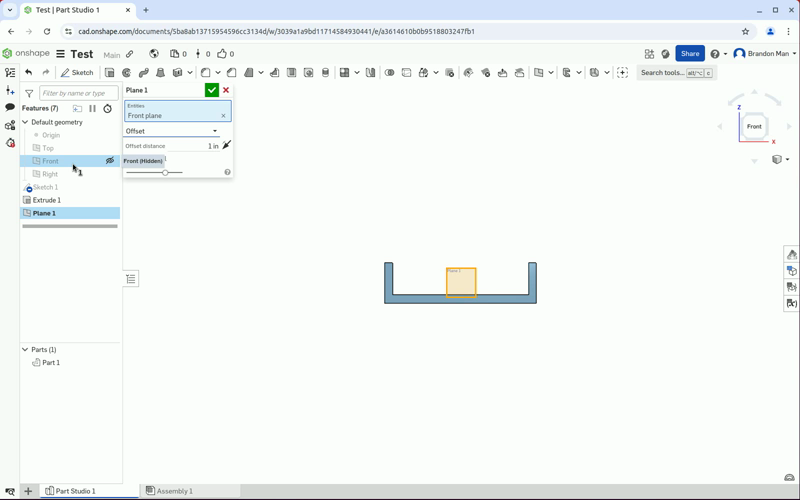
text(23.108)
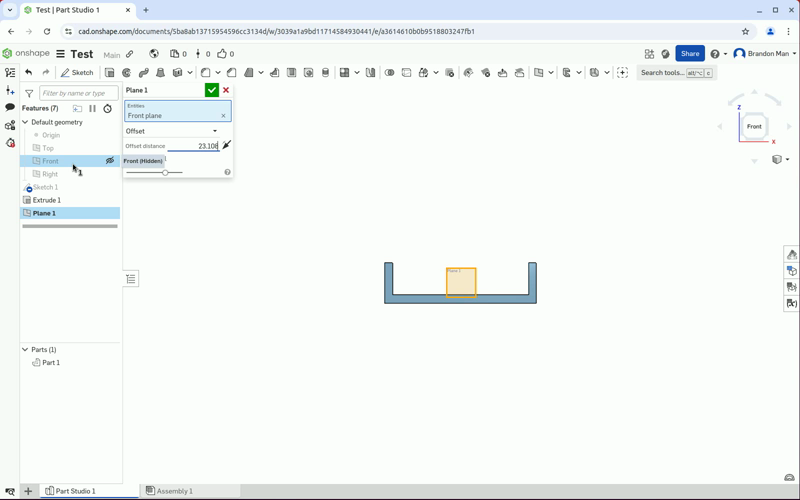
key(enter, 2)
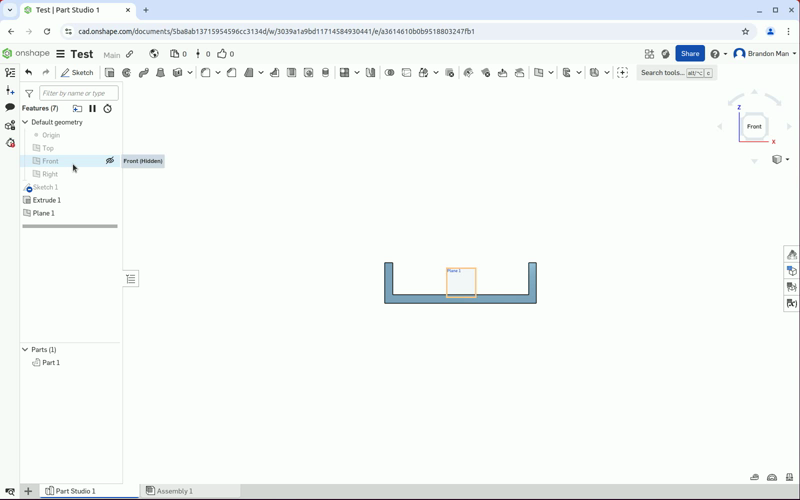
key(shift+s)
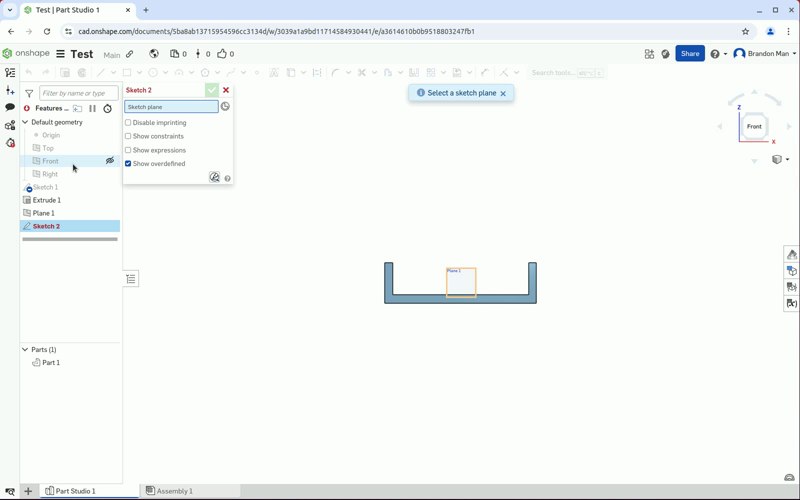
mouse_move(73, 215)
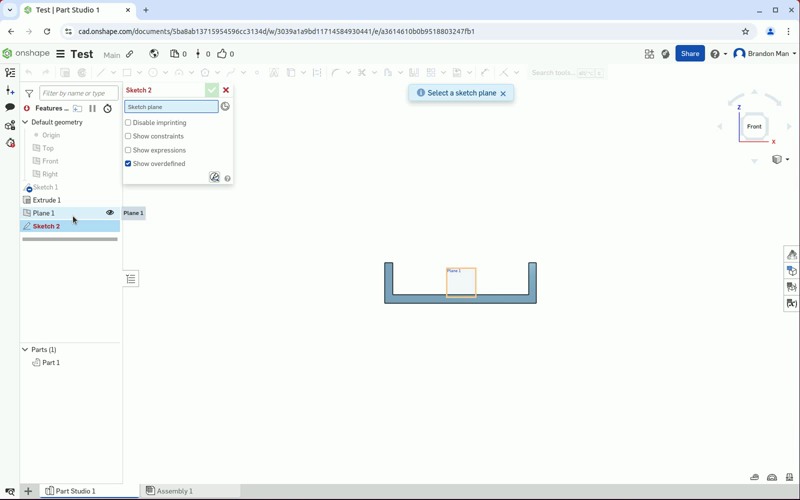
click(73, 215)
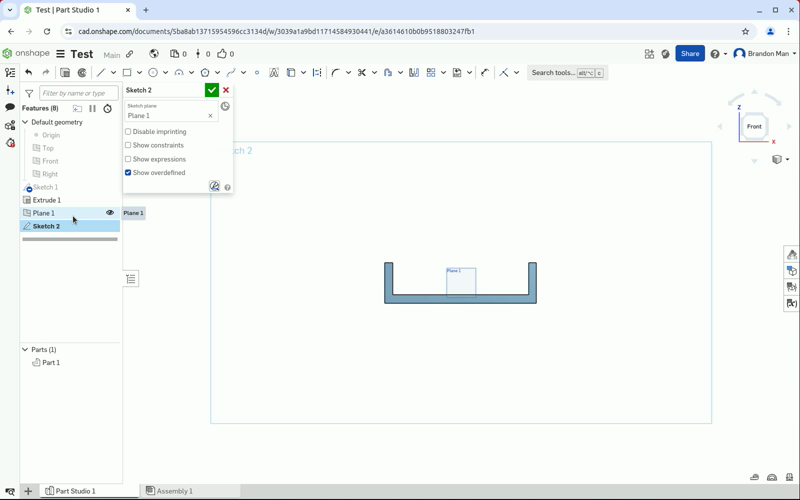
mouse_move(73, 352)
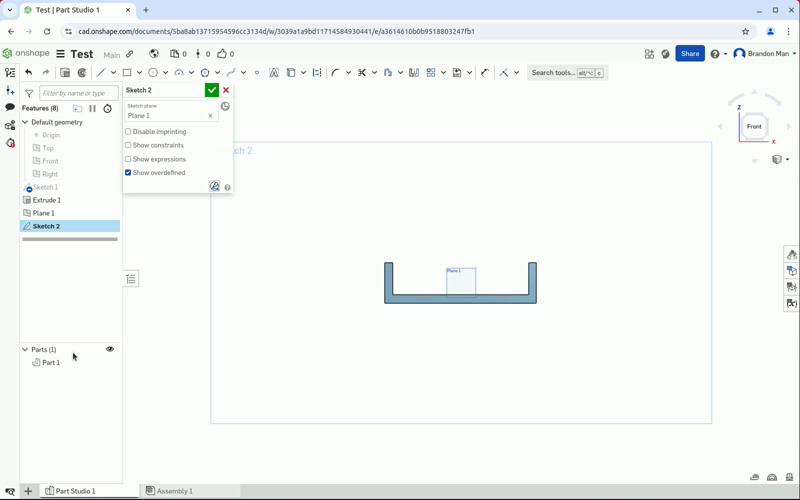
key(y)
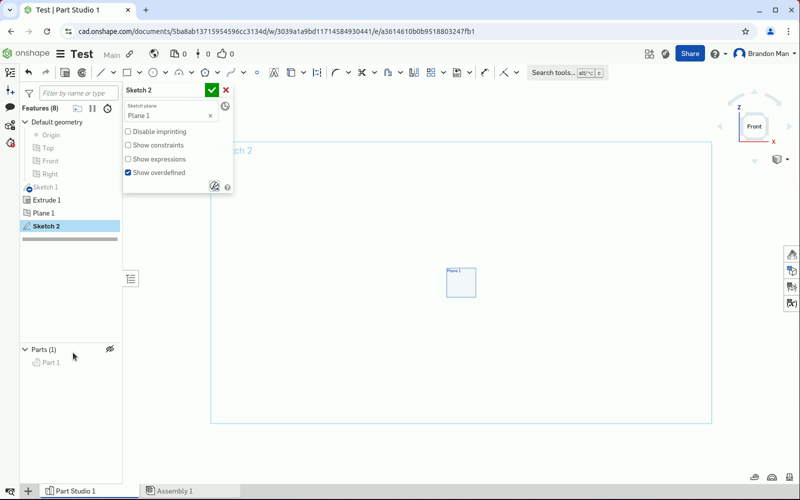
key(l)
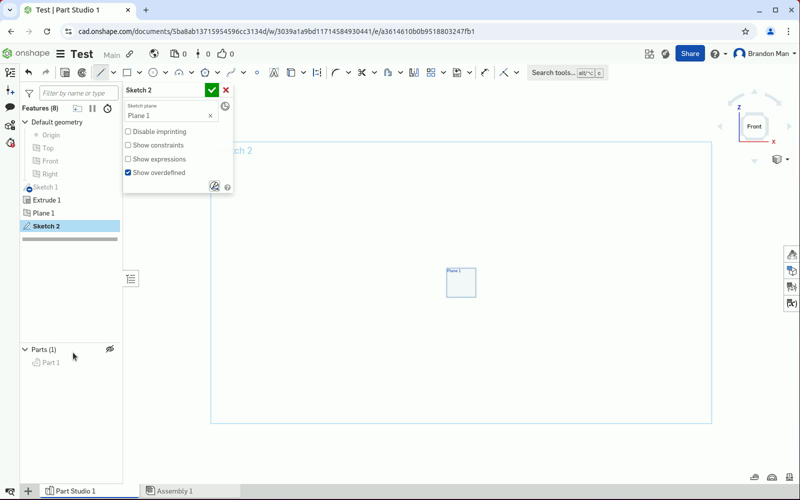
key_down(shift)
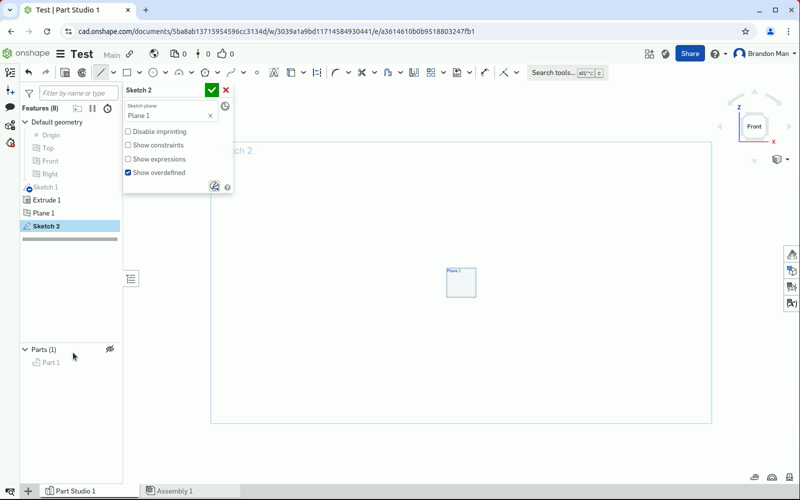
mouse_move(392, 294)
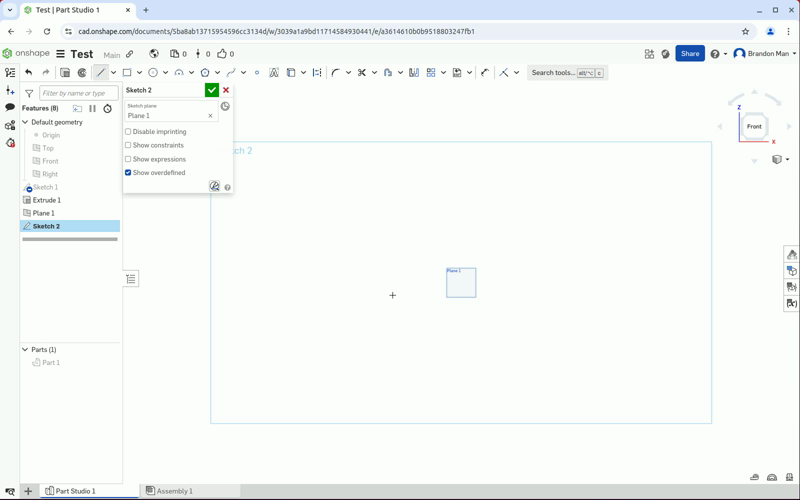
click(392, 294)
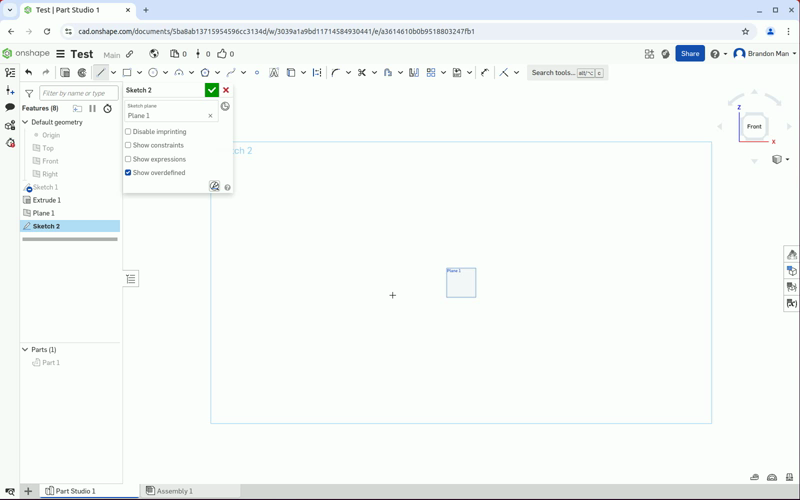
key_up(shift)
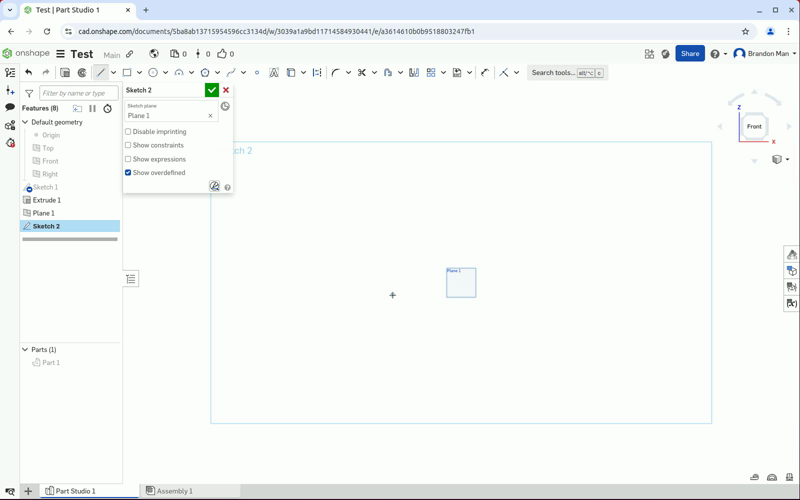
key_down(shift)
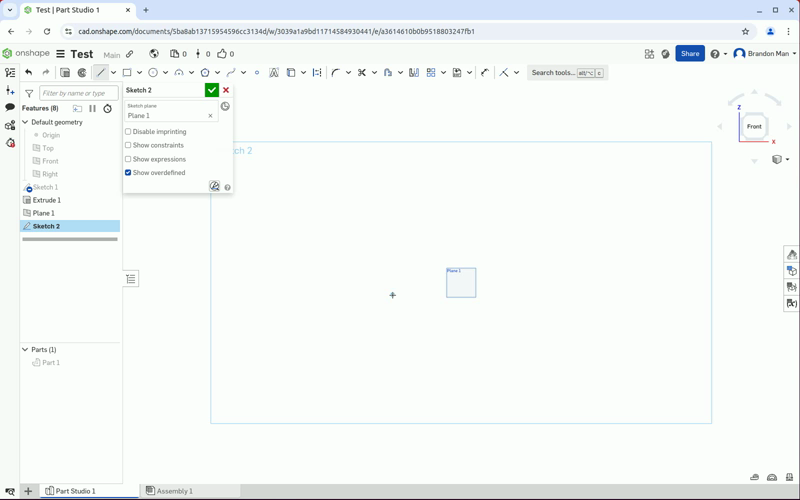
mouse_move(529, 294)
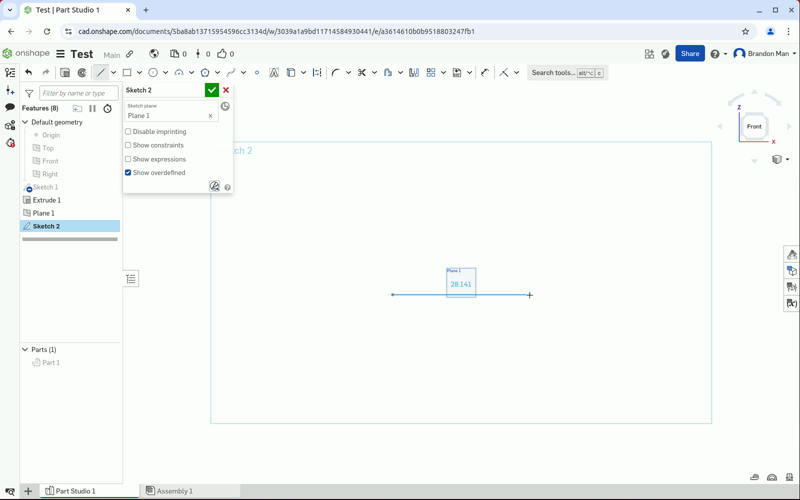
click(529, 294)
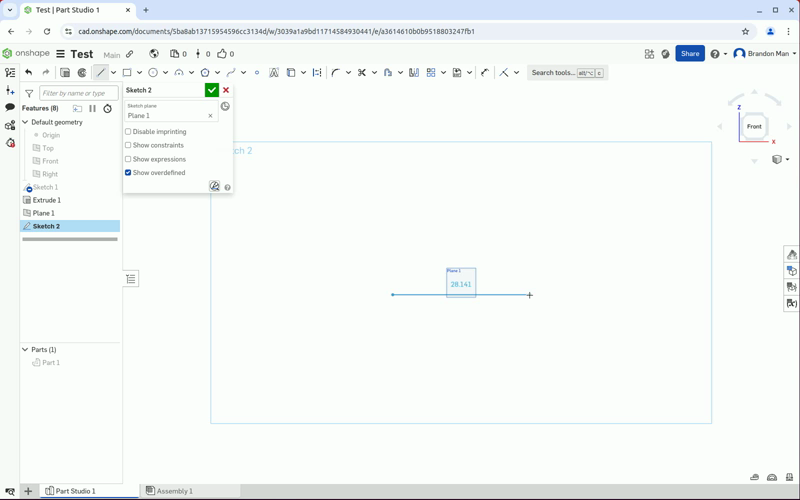
key_up(shift)
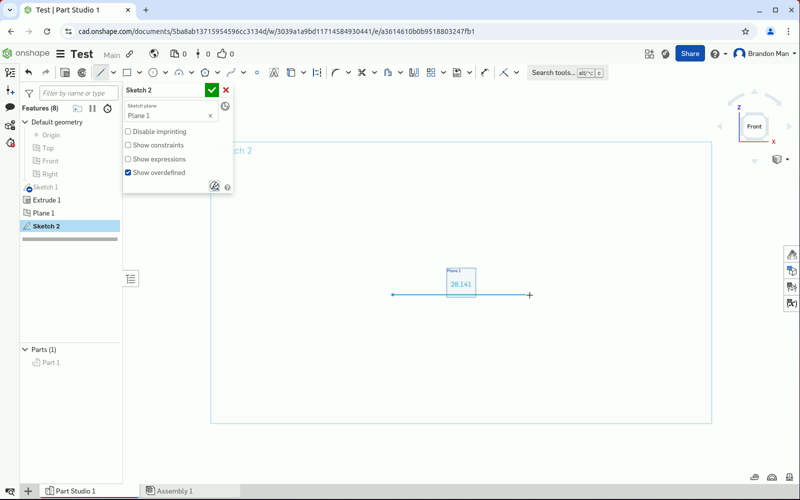
key_down(shift)
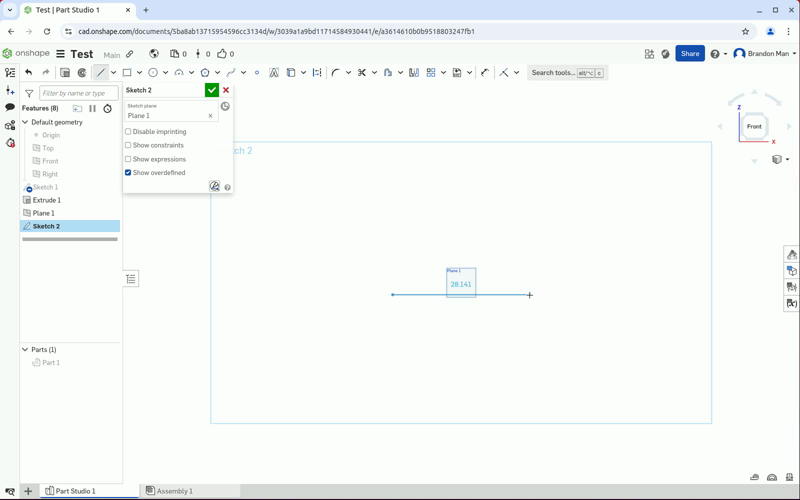
mouse_move(559, 294)
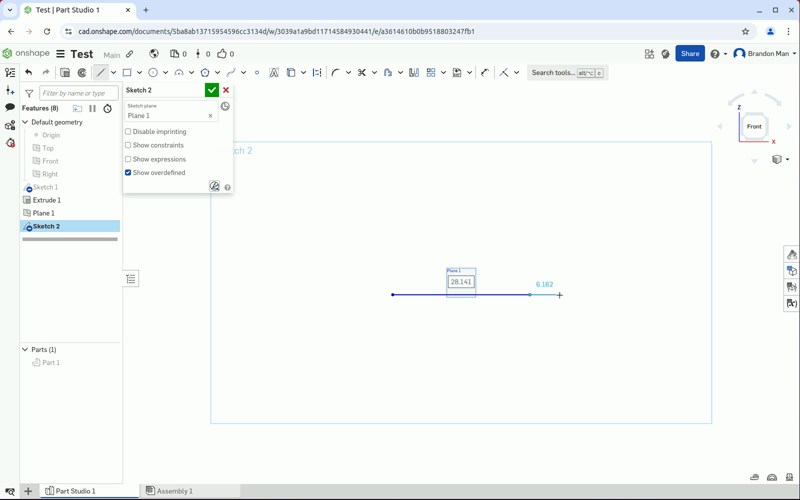
mouse_move(529, 262)
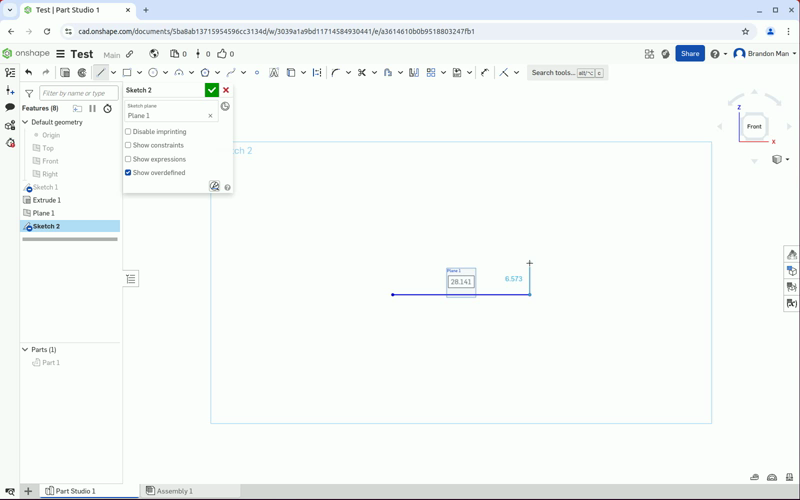
click(529, 262)
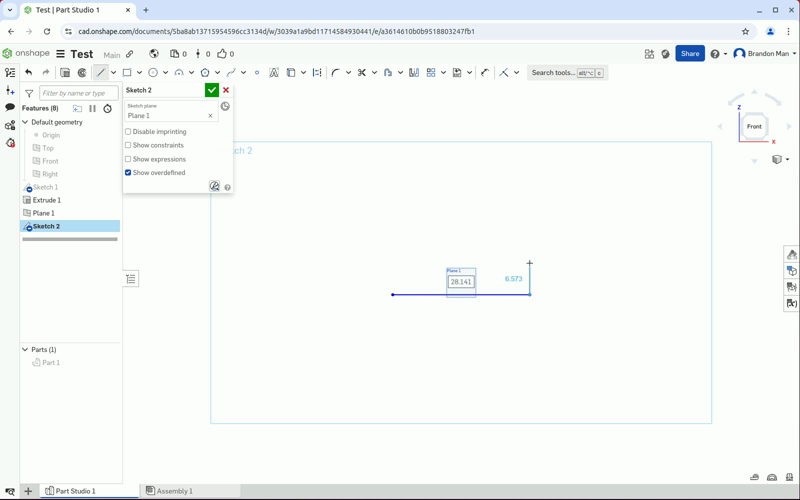
key_up(shift)
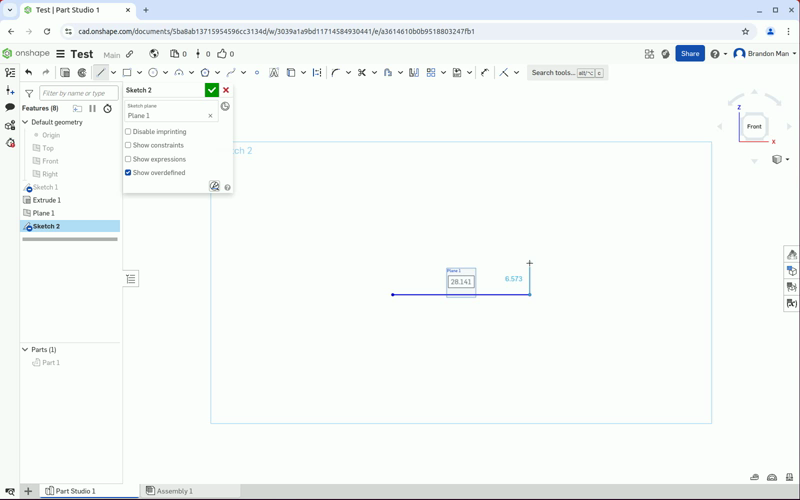
key_down(shift)
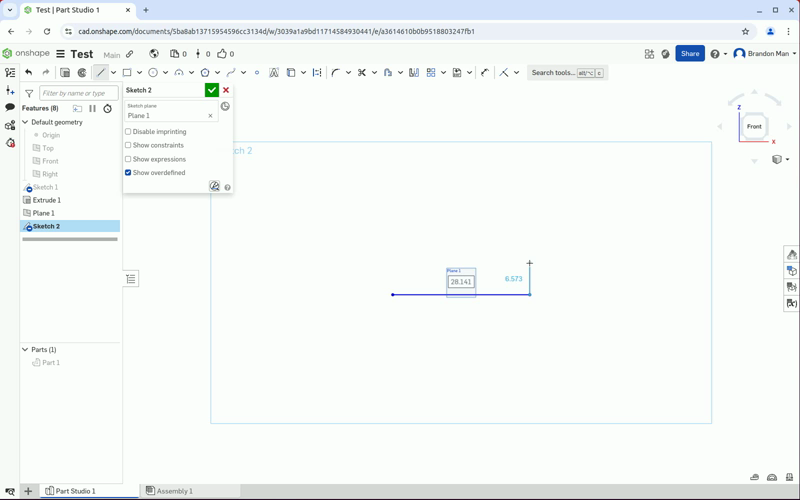
mouse_move(392, 262)
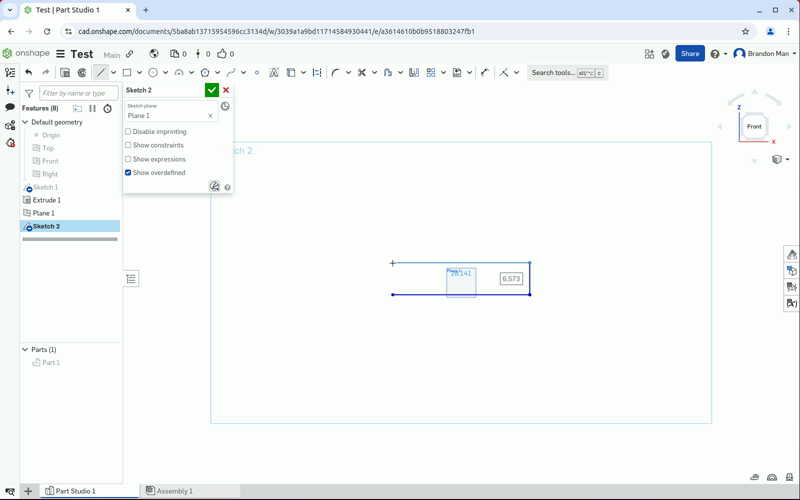
click(392, 262)
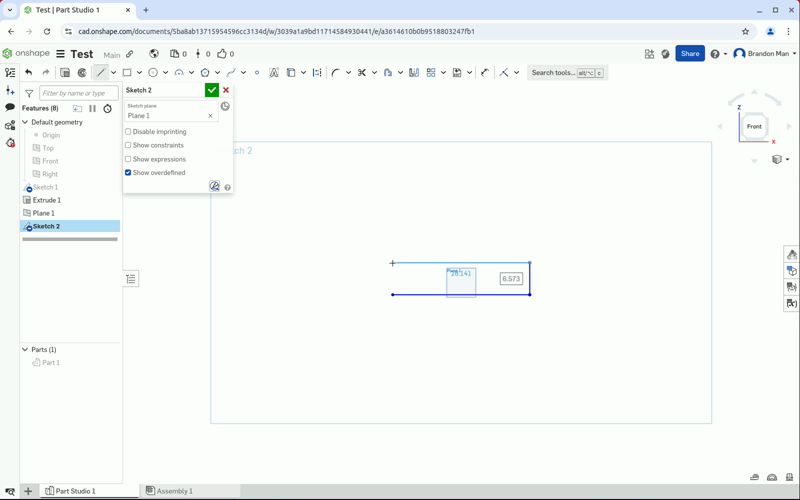
key_up(shift)
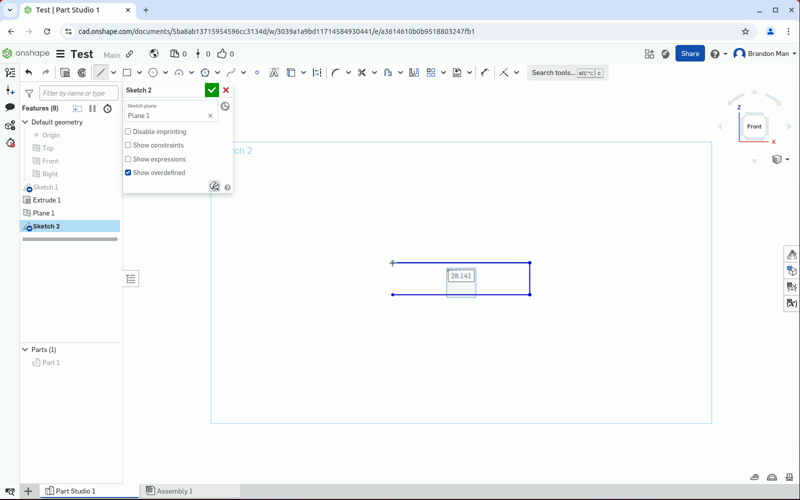
mouse_move(422, 262)
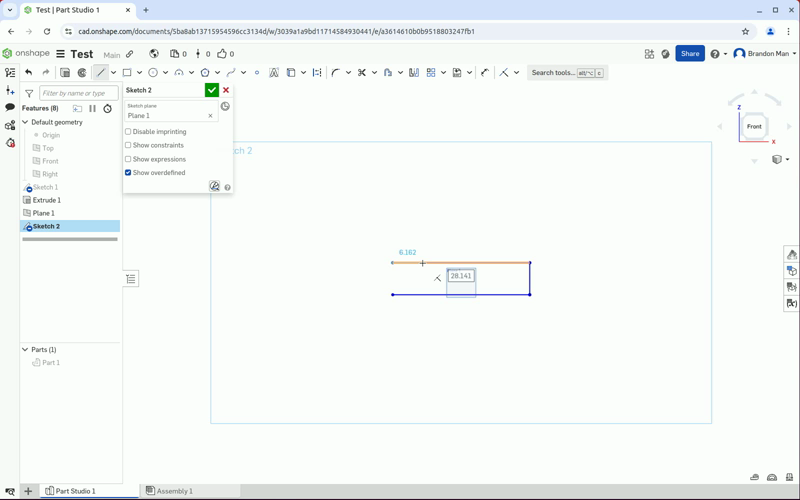
key_down(shift)
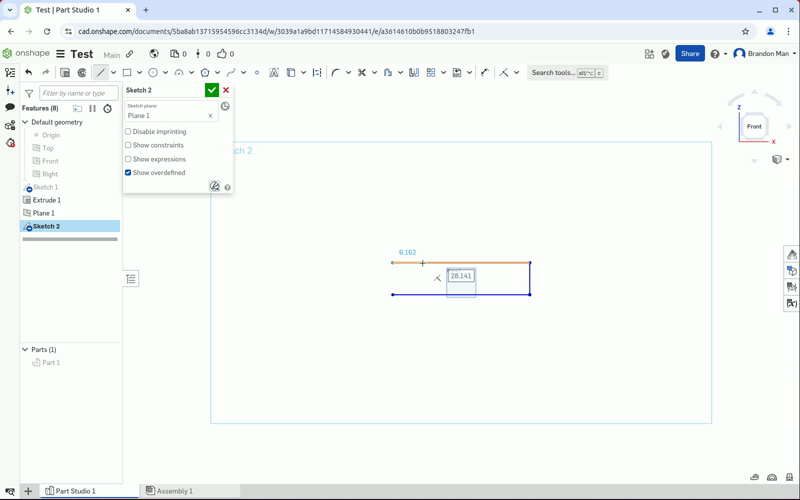
mouse_move(392, 294)
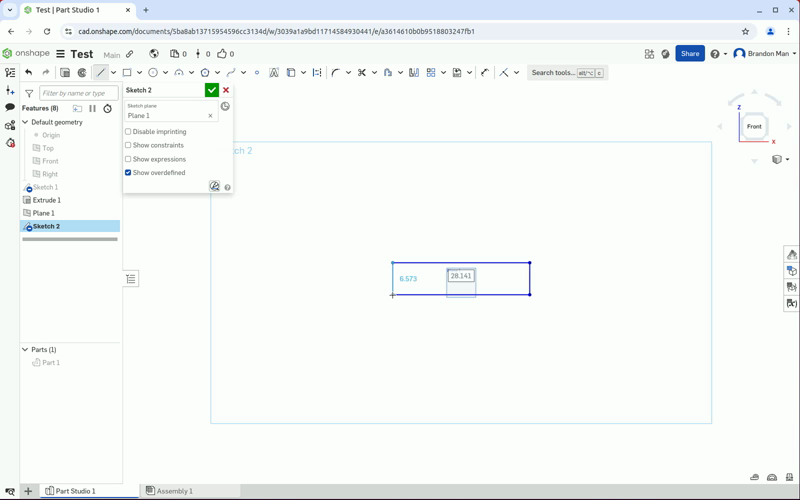
key_up(shift)
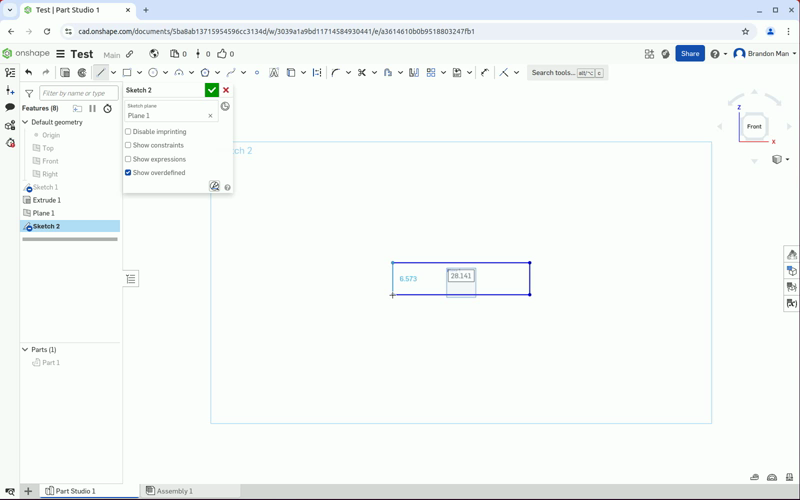
click(392, 294)
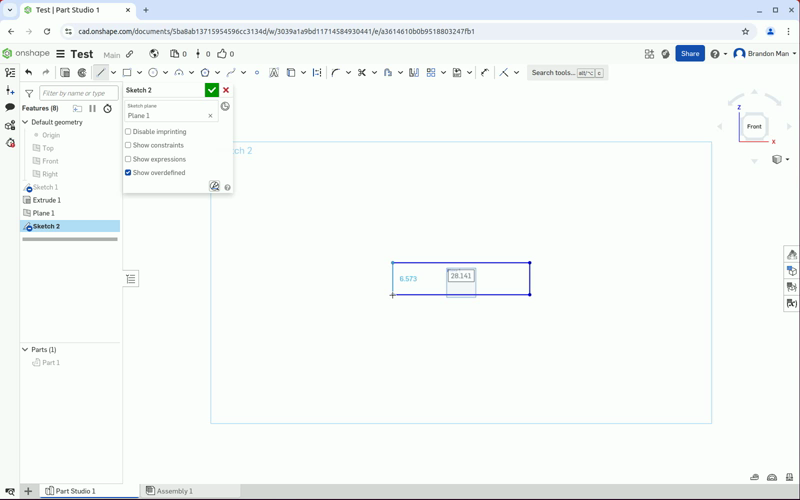
key(esc)
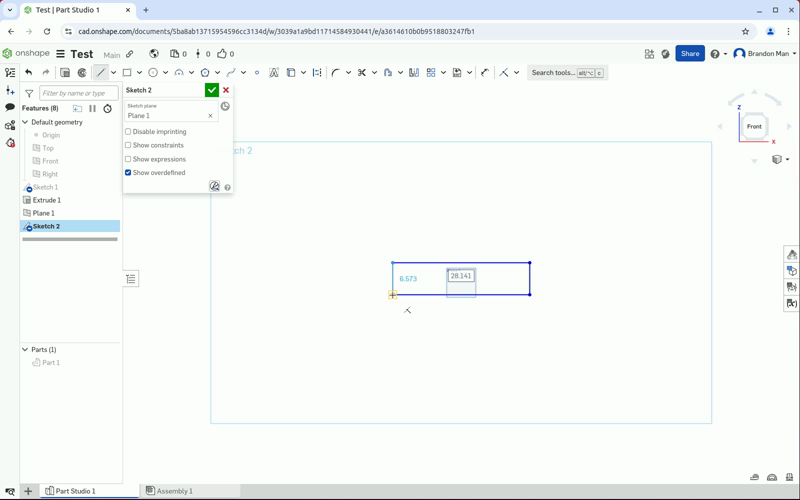
mouse_move(487, 271)
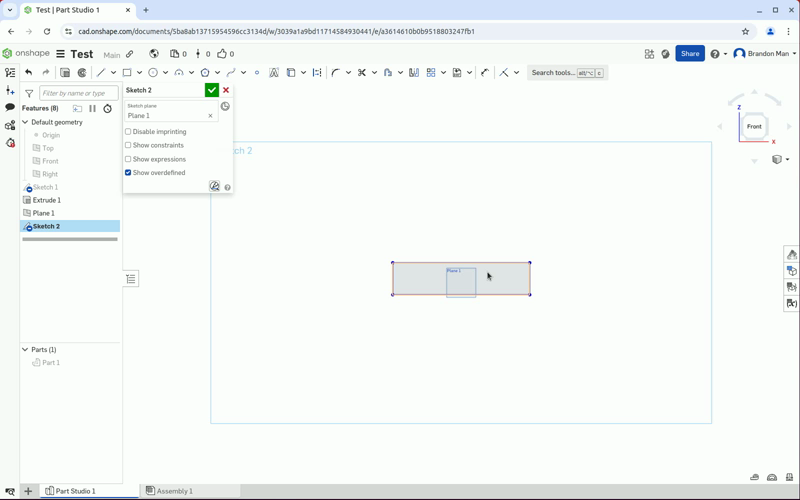
click(487, 271)
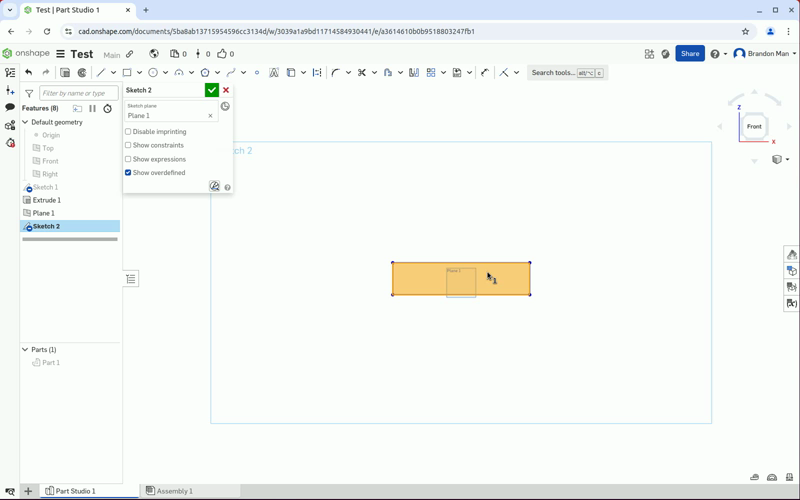
mouse_move(73, 352)
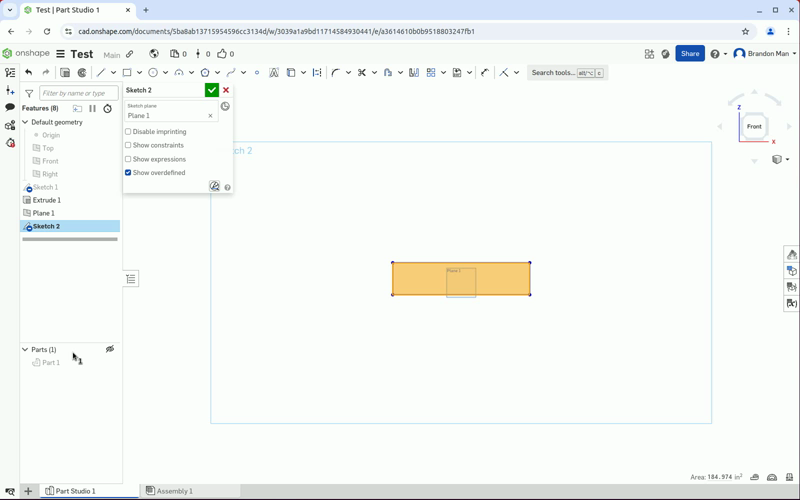
key(shift+y)
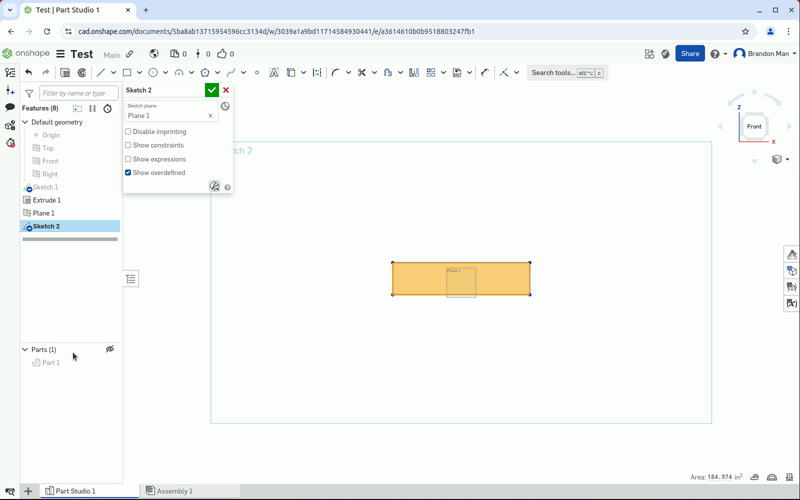
key(shift+e)
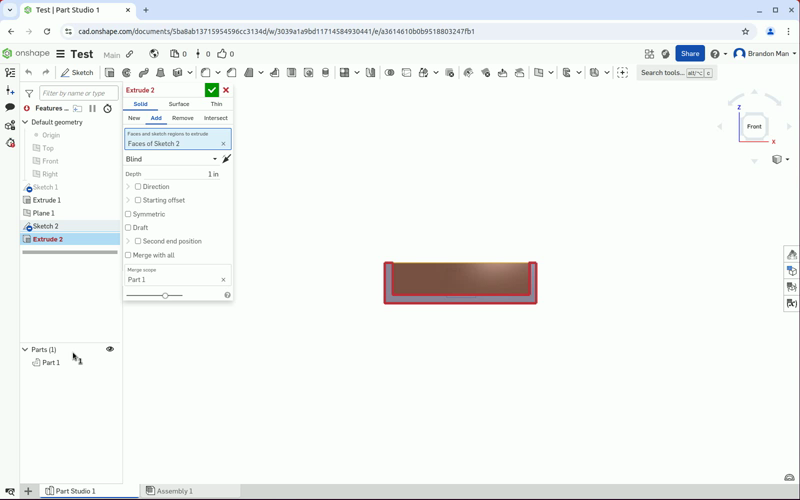
mouse_move(143, 106)
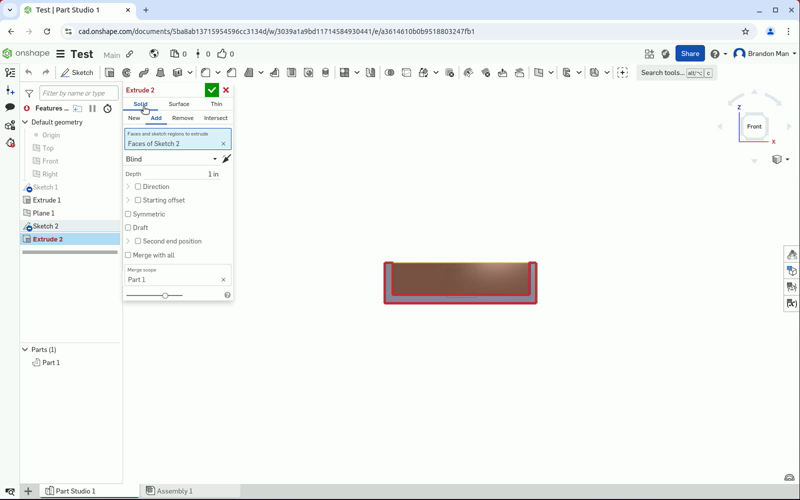
click(143, 106)
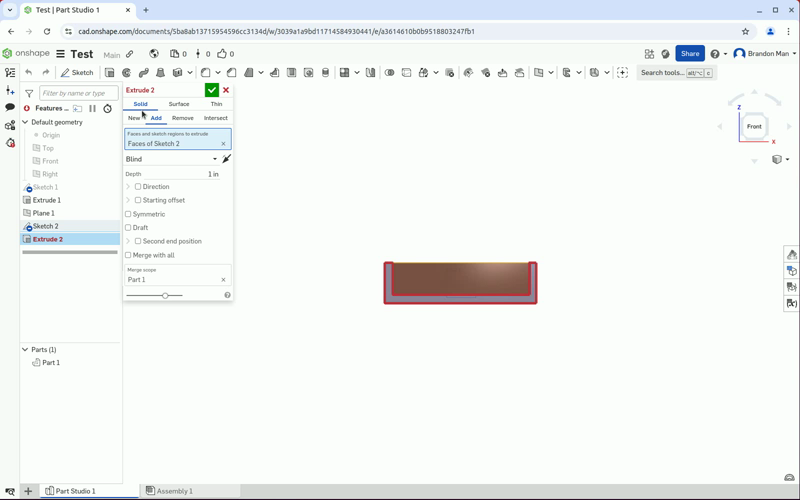
mouse_move(137, 120)
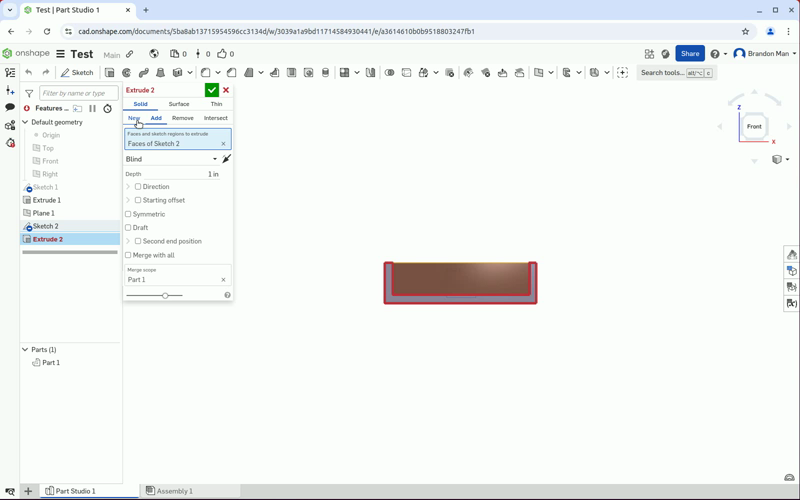
click(137, 120)
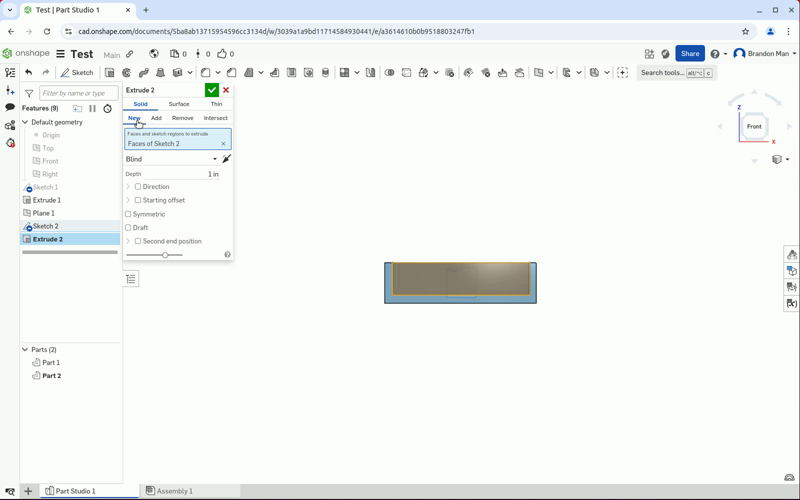
key(tab, 4)
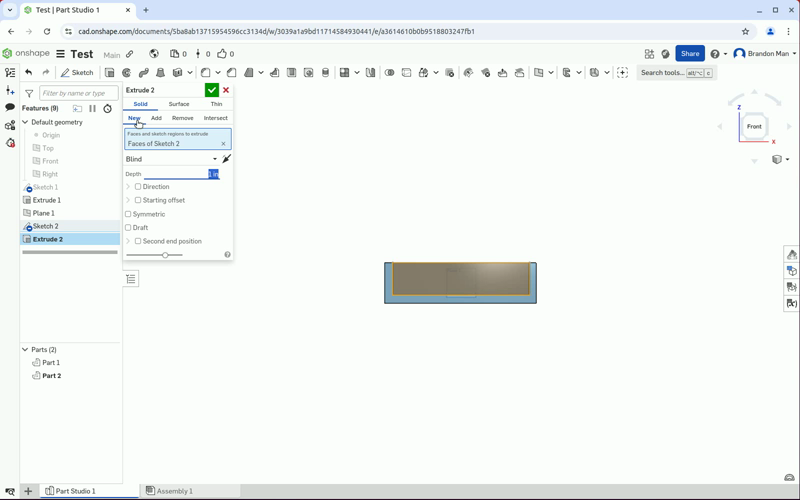
text(-1.685)
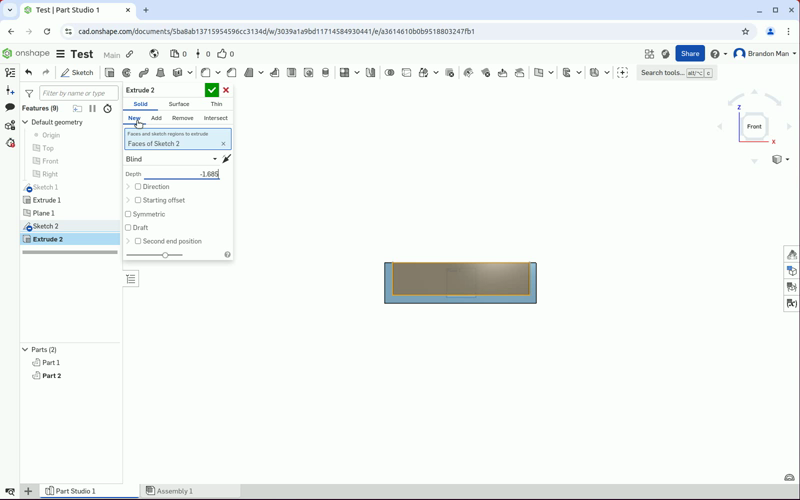
key(enter)
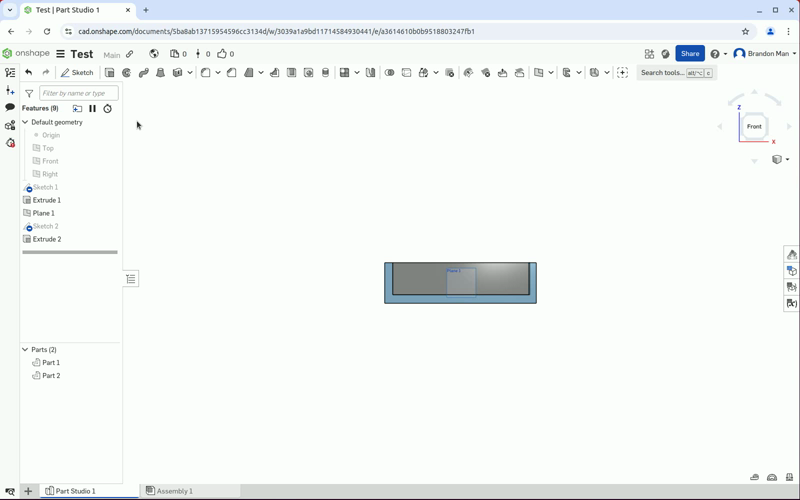
key(shift+h)
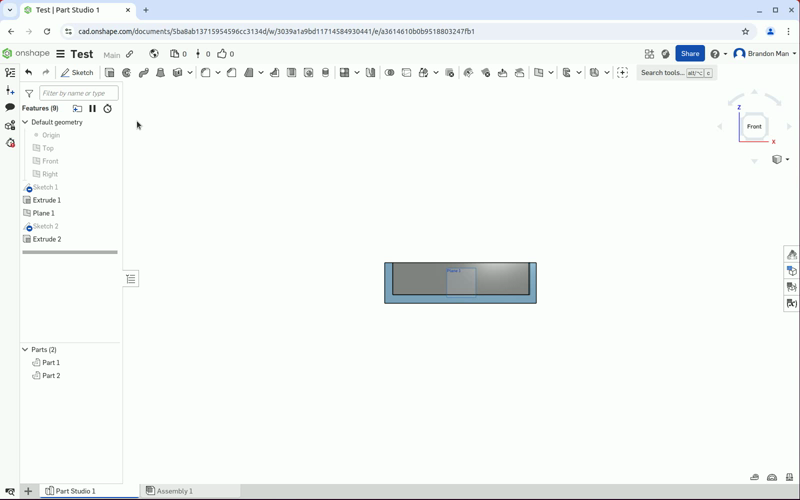
key(shift+h)
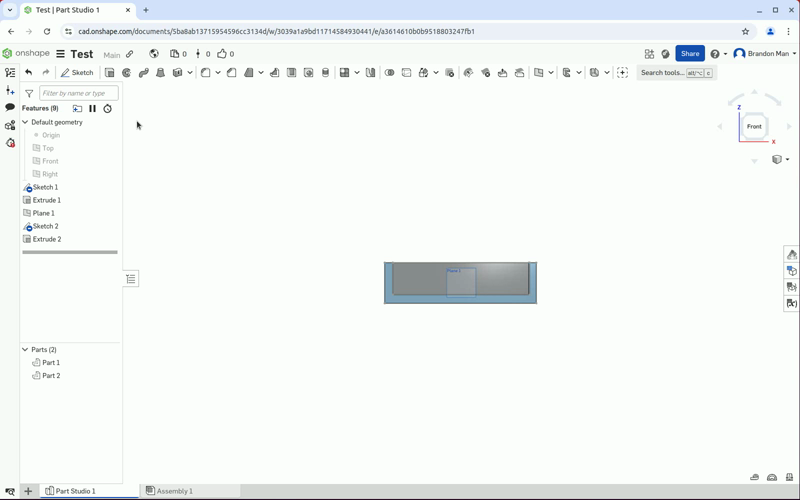
key(shift+7)
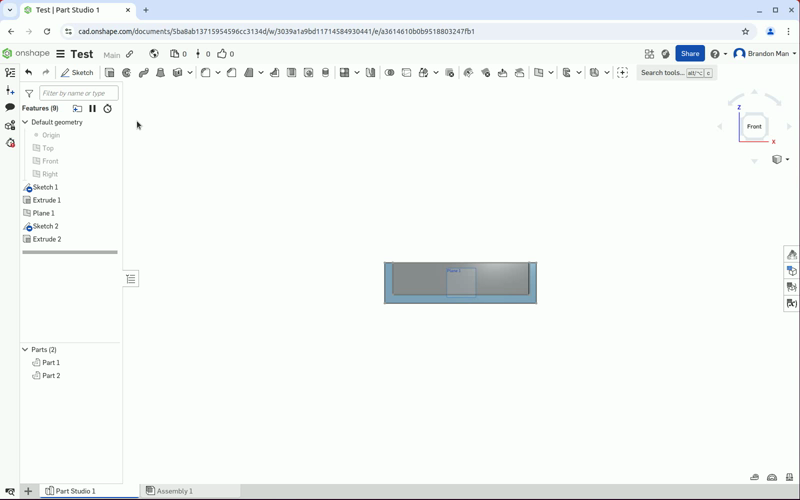
key(left, 2)
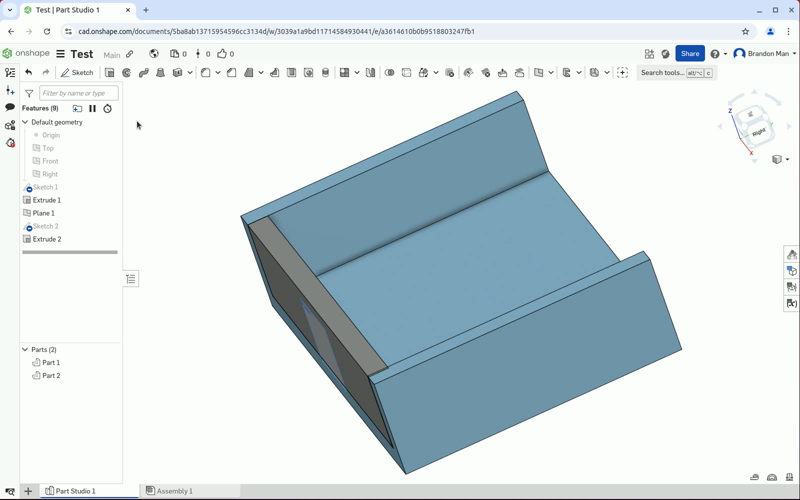
key(down, 2)
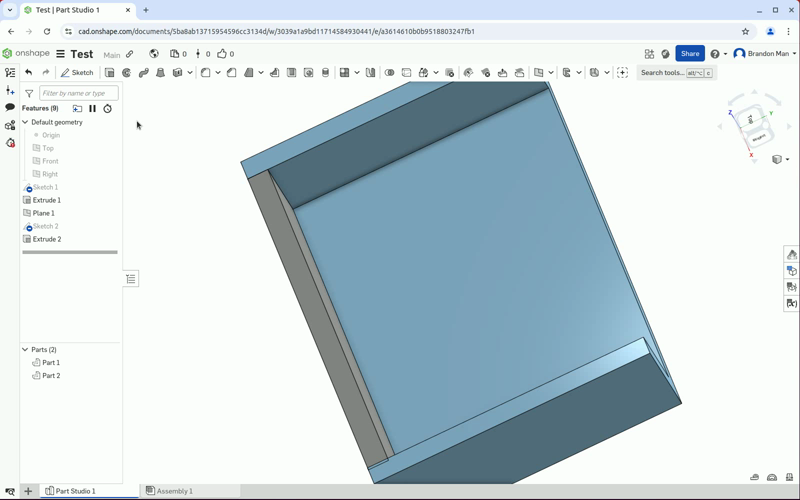
key(up, 2)
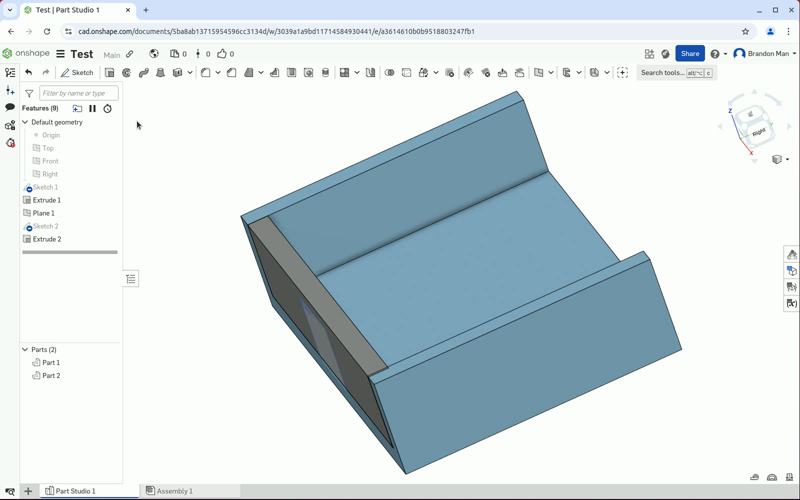
key(right, 2)
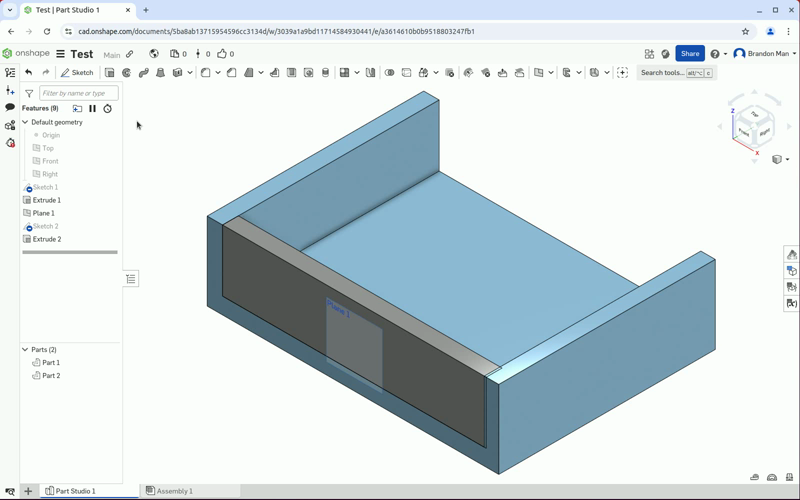
mouse_move(73, 189)
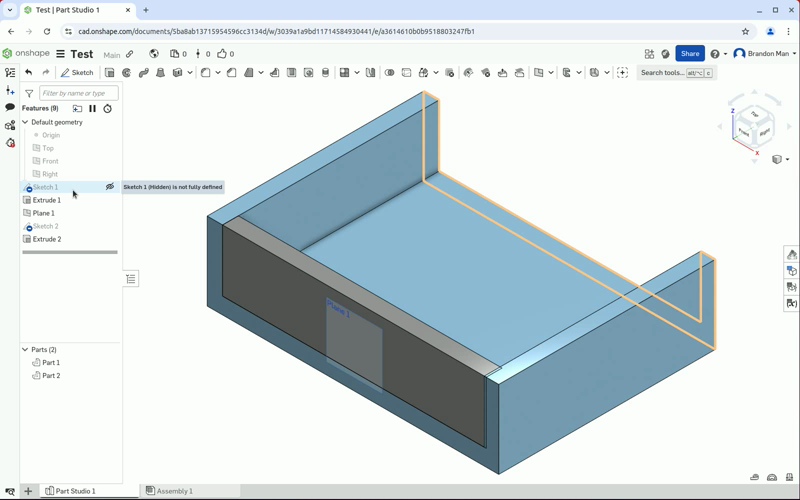
click(73, 189)